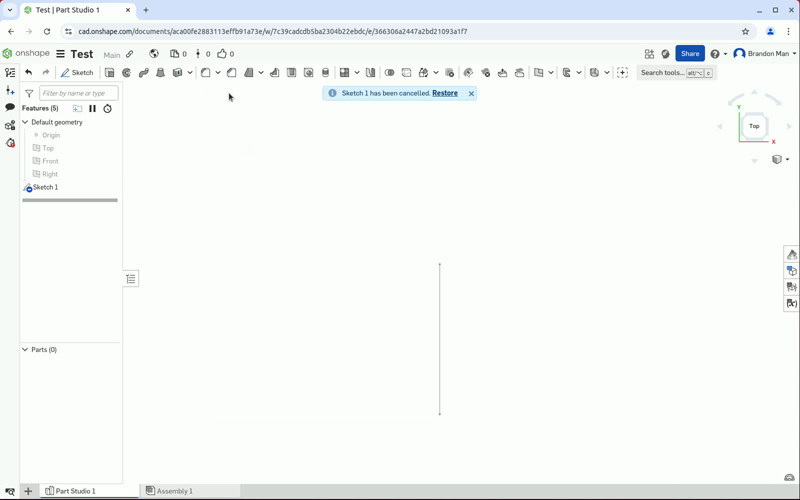
key(shift+h)
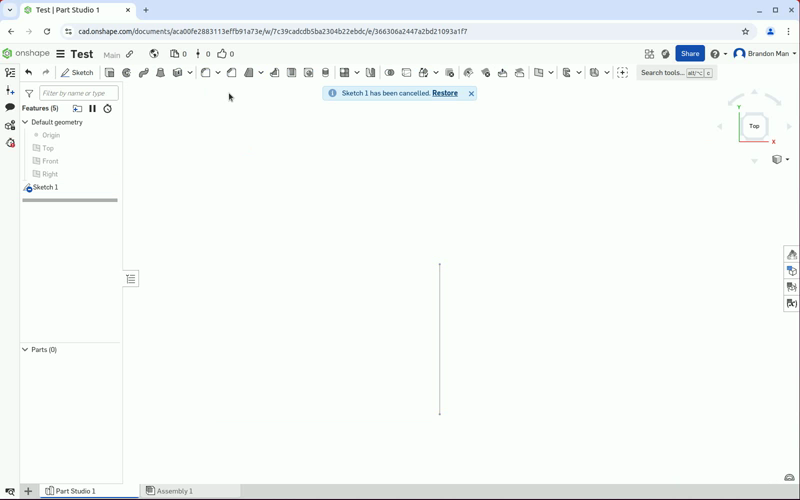
key(shift+s)
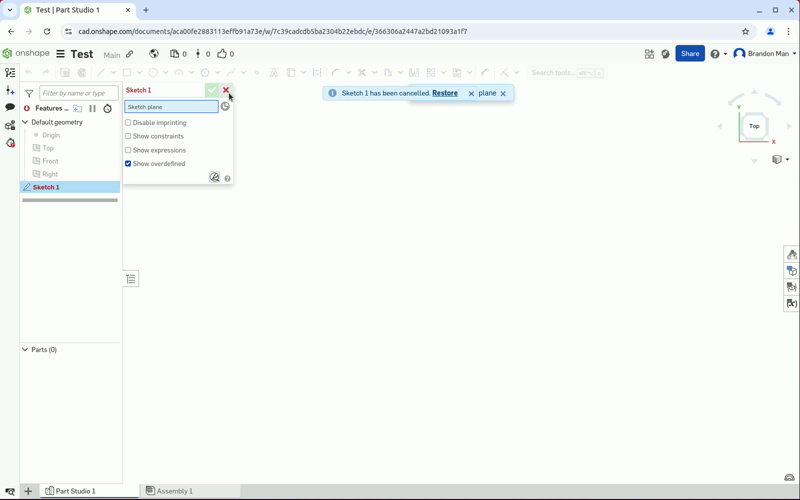
mouse_move(73, 150)
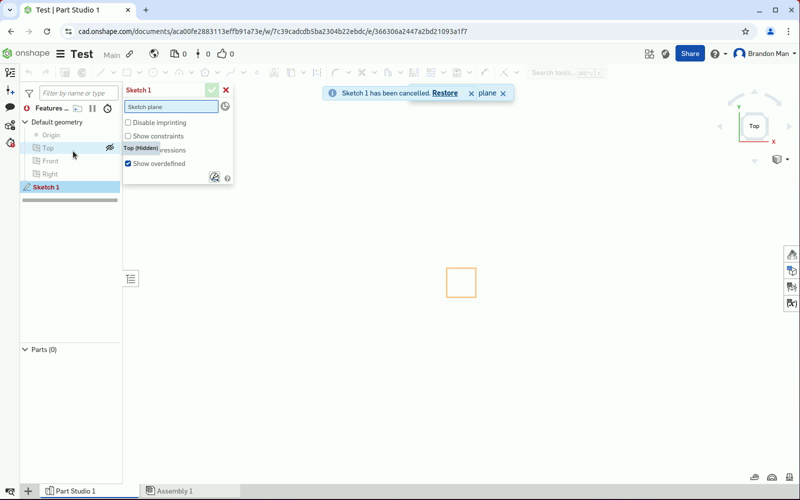
click(73, 150)
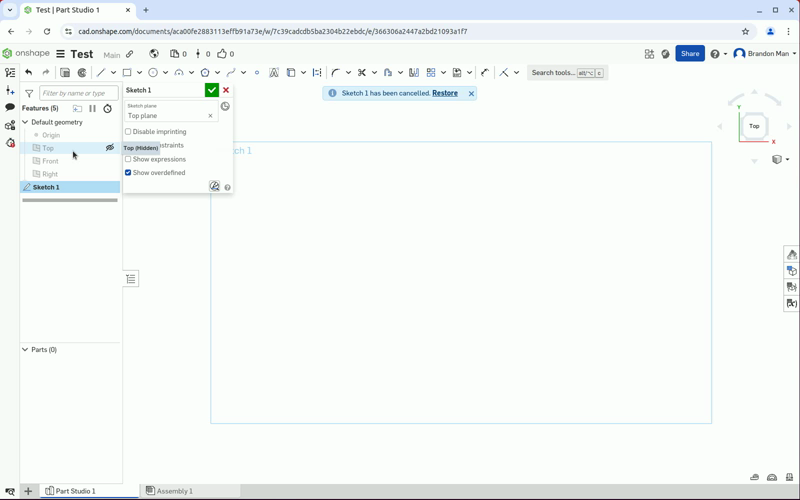
mouse_move(73, 352)
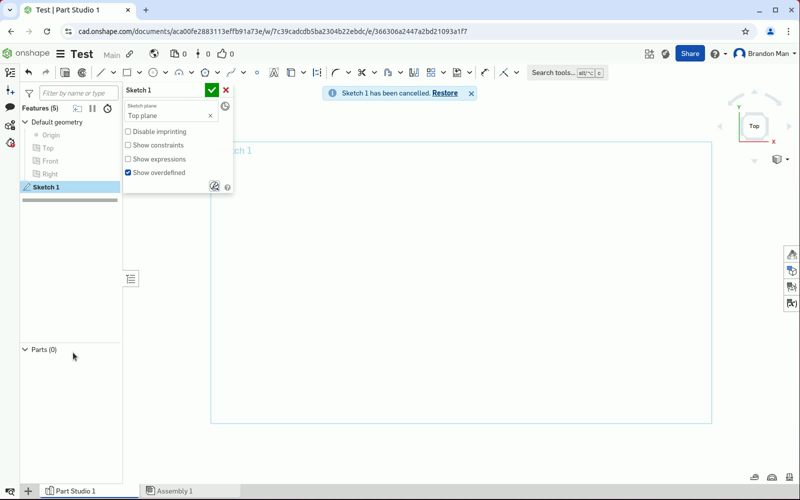
key(y)
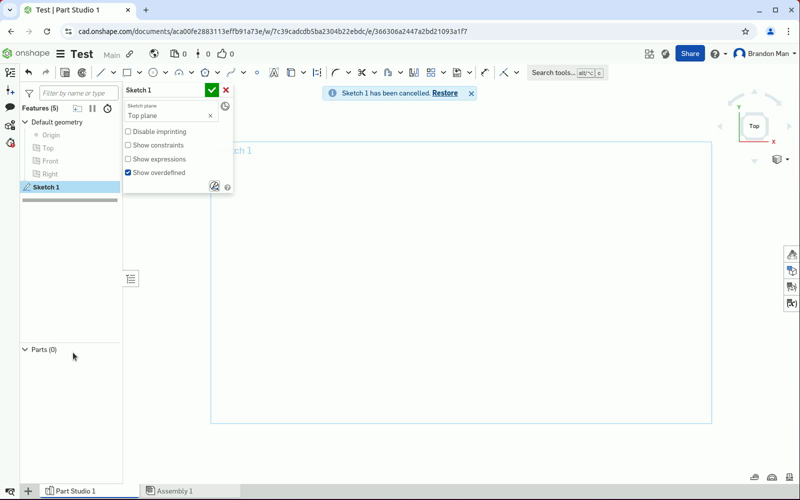
key(l)
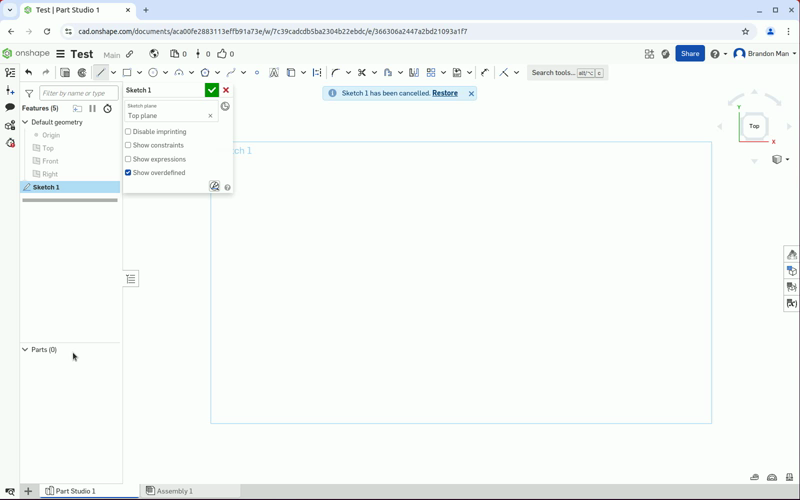
key_down(shift)
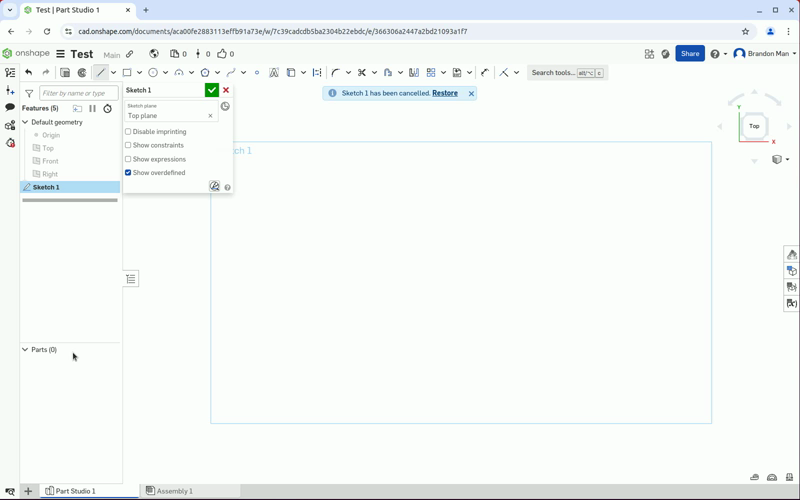
mouse_move(349, 282)
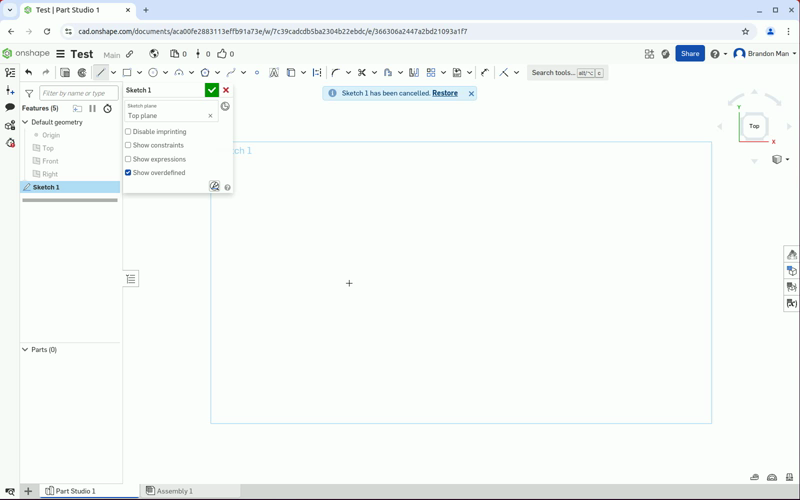
click(349, 282)
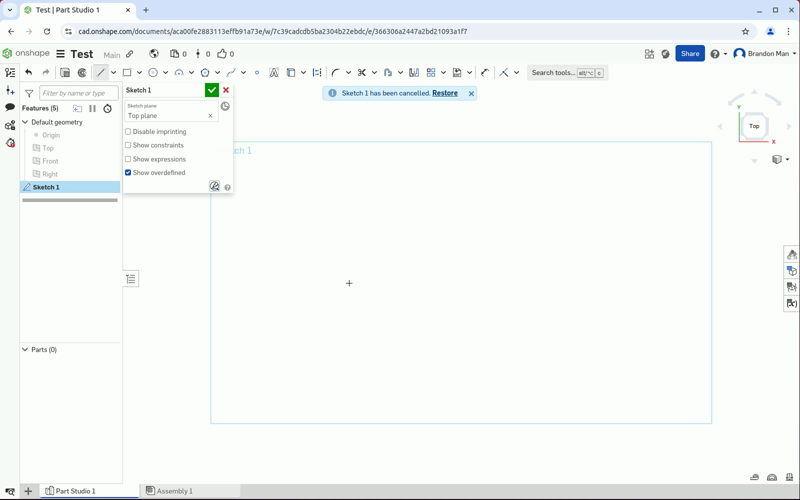
key_up(shift)
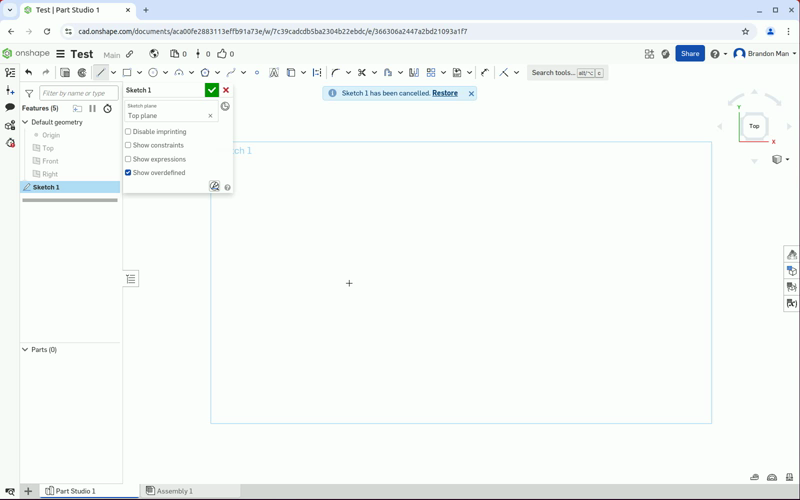
key_down(shift)
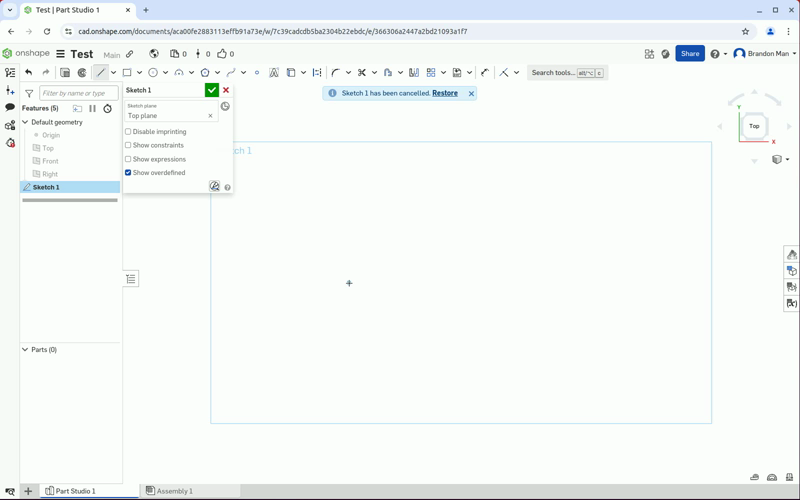
mouse_move(405, 378)
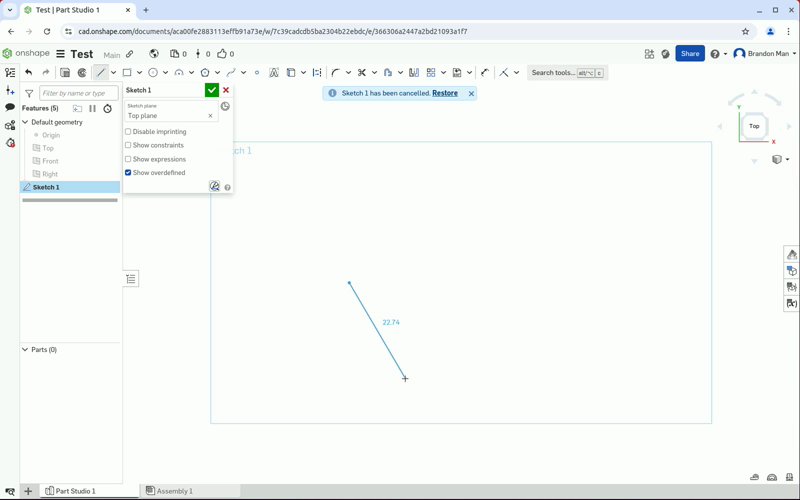
click(405, 378)
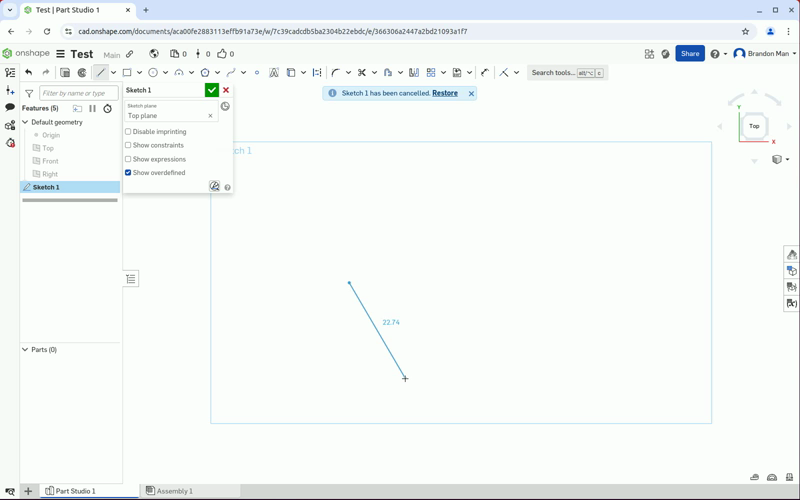
key_up(shift)
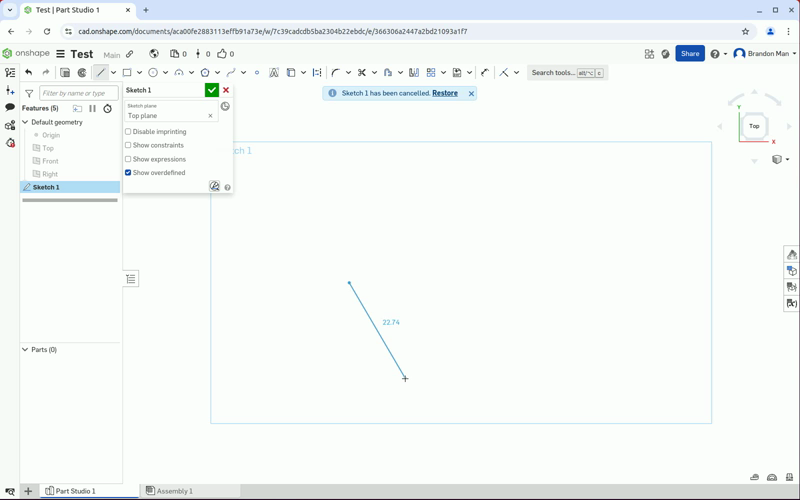
key_down(shift)
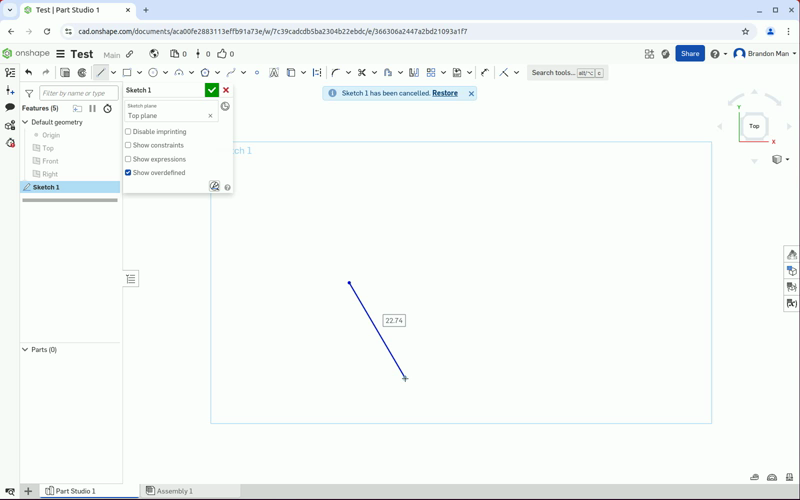
mouse_move(514, 378)
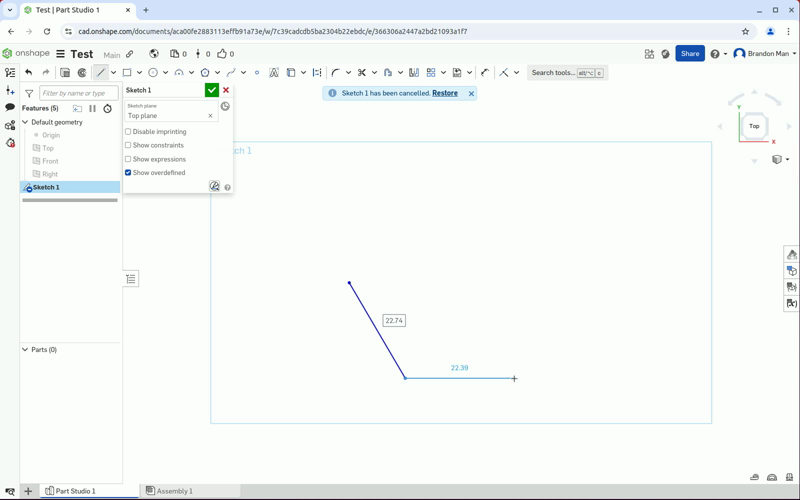
click(514, 378)
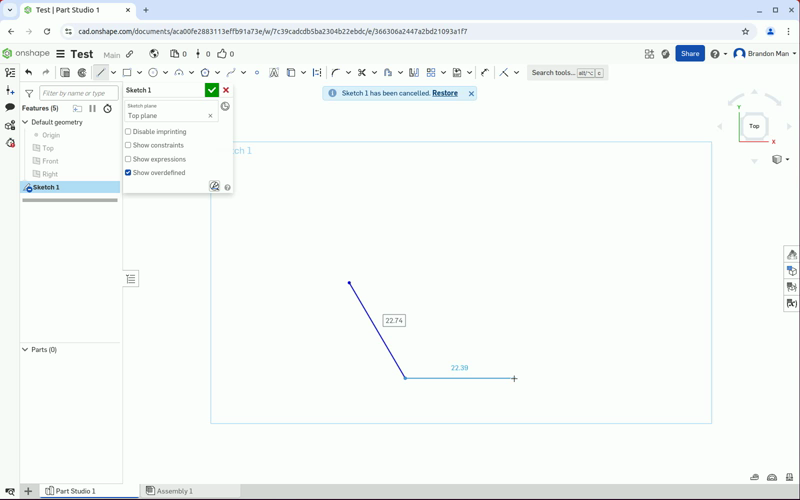
key_up(shift)
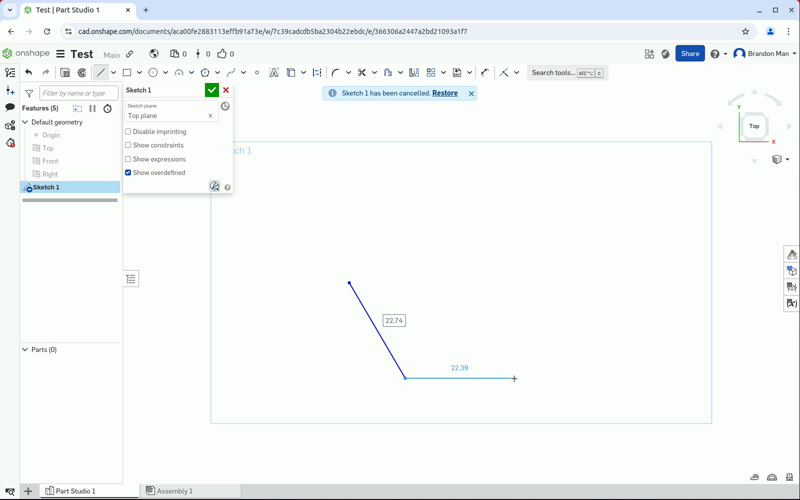
key_down(shift)
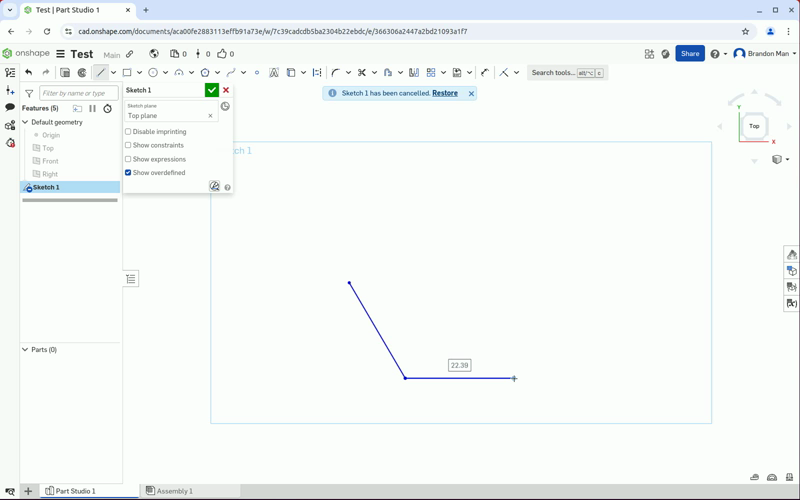
mouse_move(569, 282)
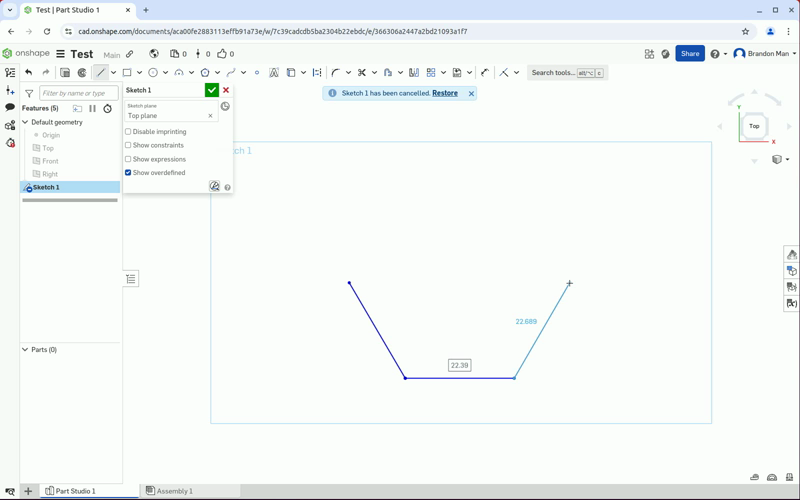
click(569, 282)
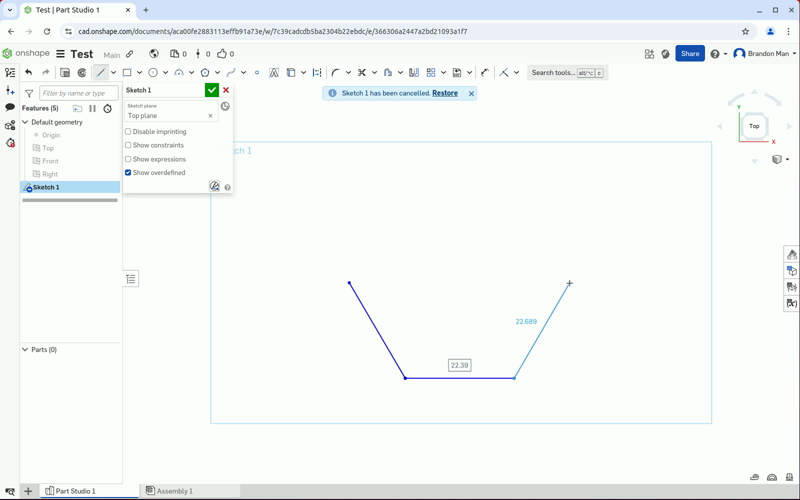
key_up(shift)
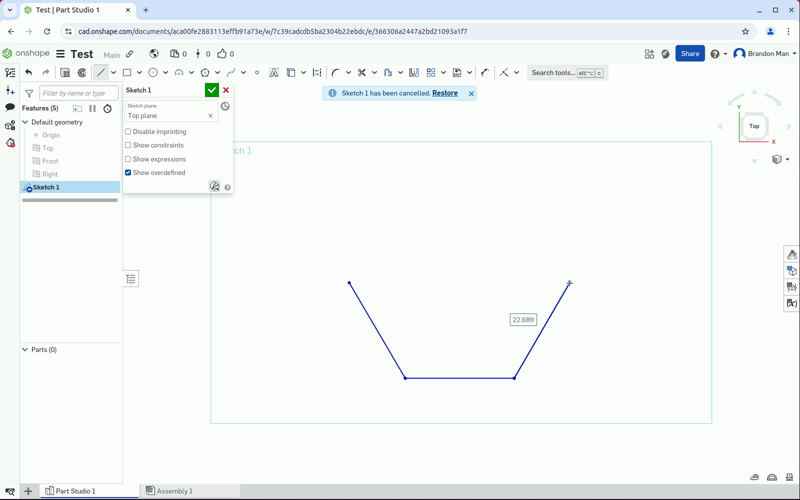
key_down(shift)
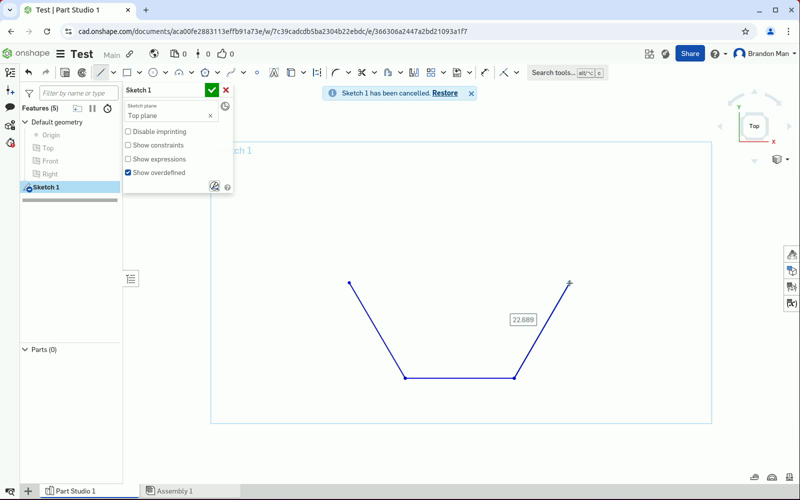
mouse_move(514, 187)
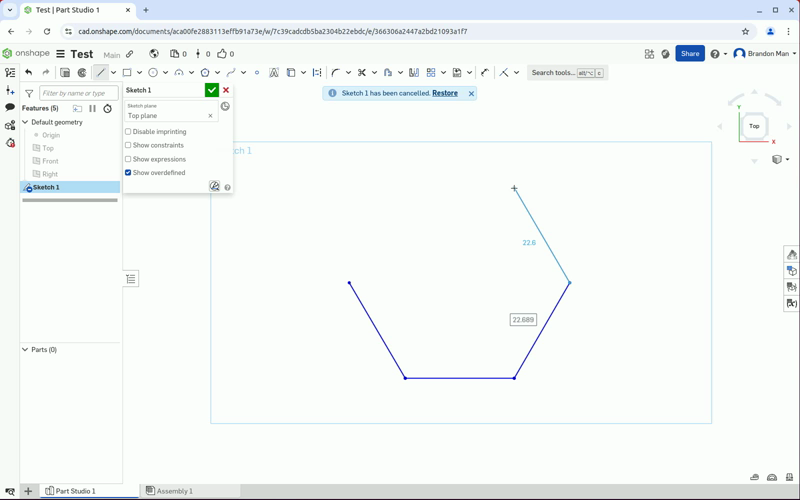
click(514, 187)
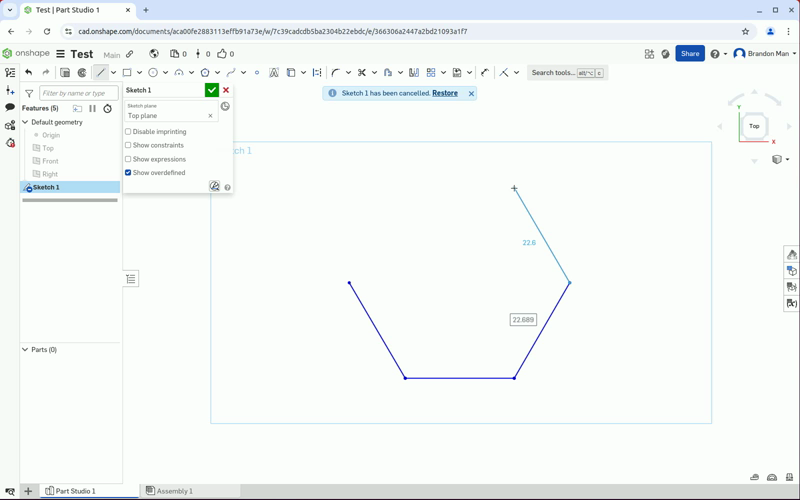
key_up(shift)
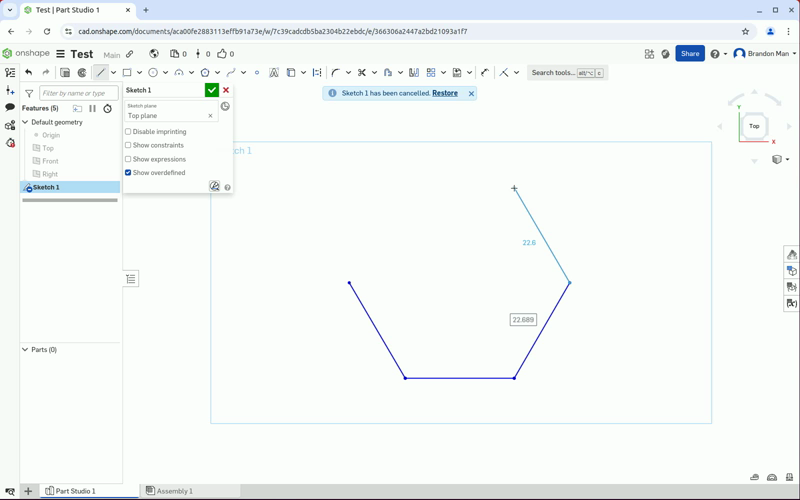
key_down(shift)
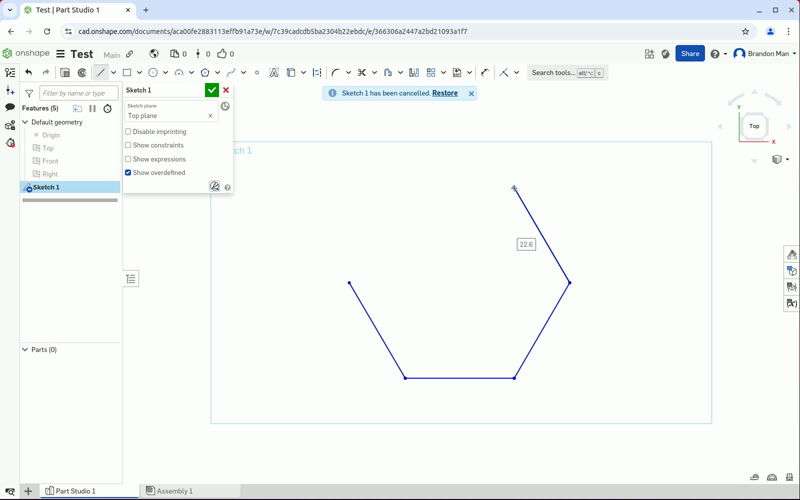
mouse_move(405, 187)
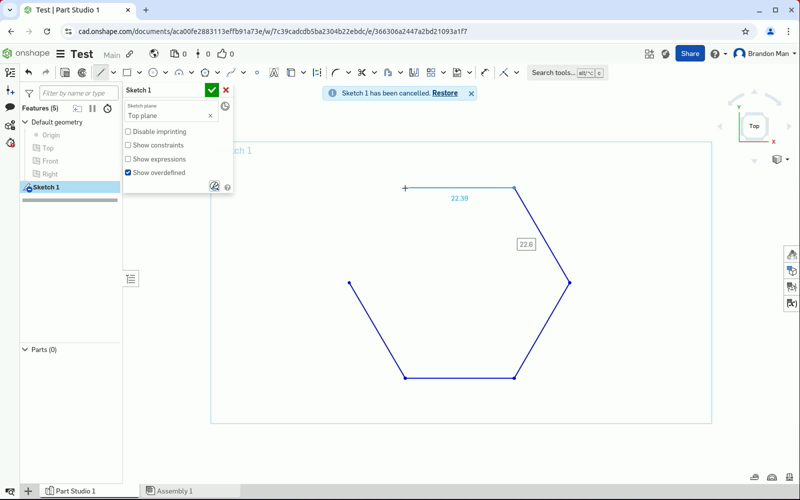
click(405, 187)
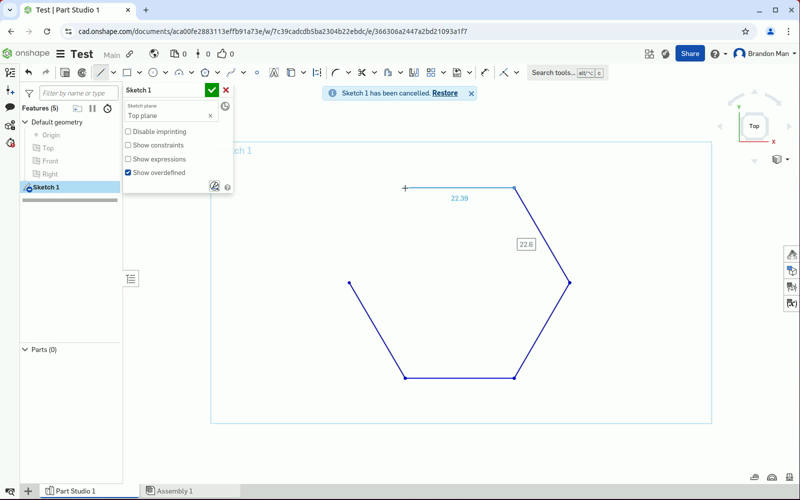
key_up(shift)
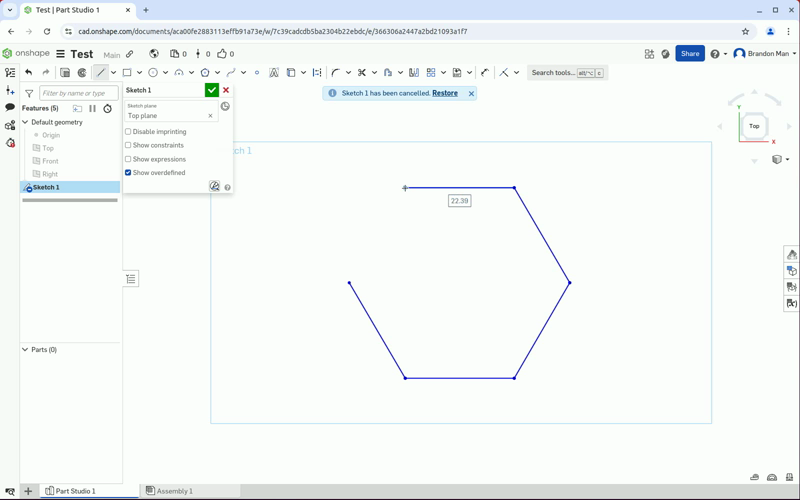
key_down(shift)
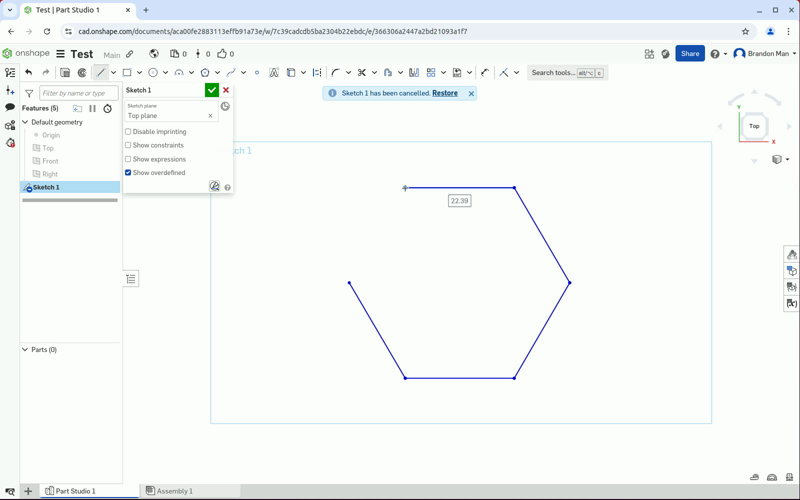
mouse_move(349, 282)
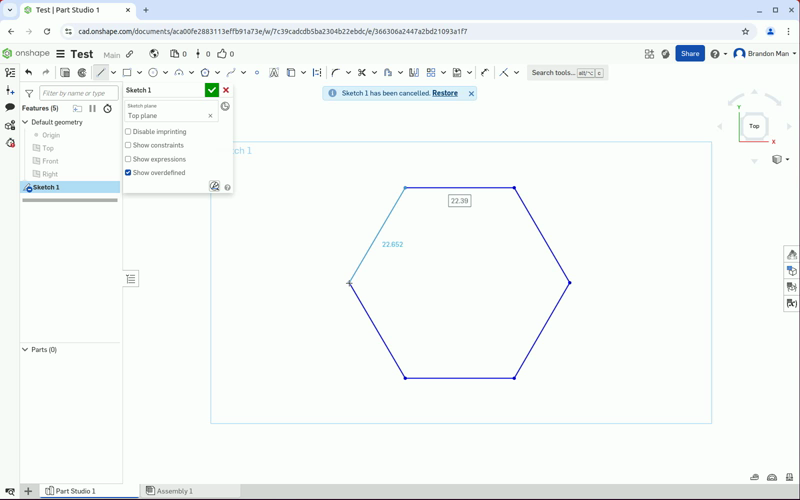
key_up(shift)
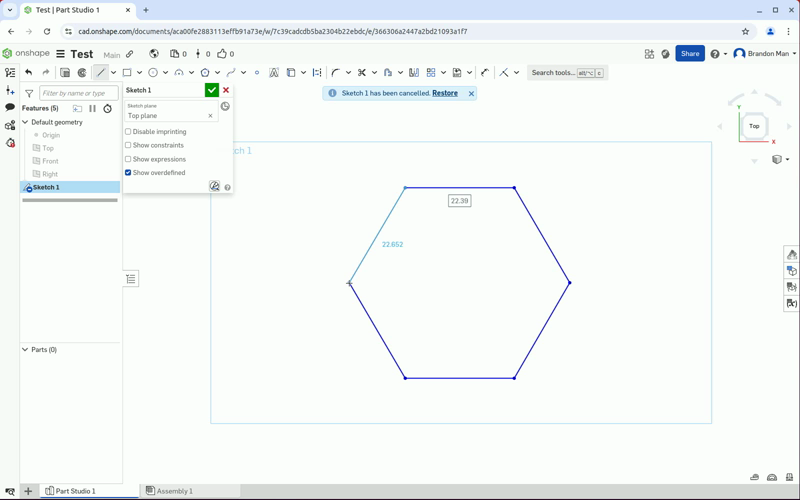
click(349, 282)
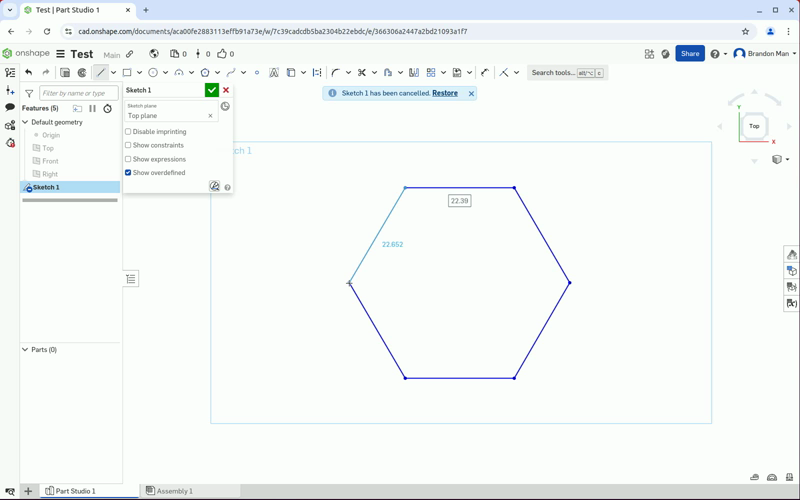
key(esc)
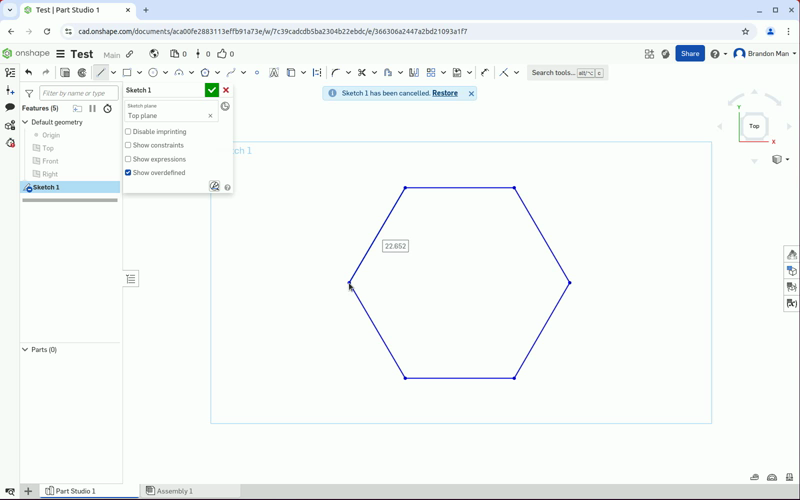
mouse_move(514, 291)
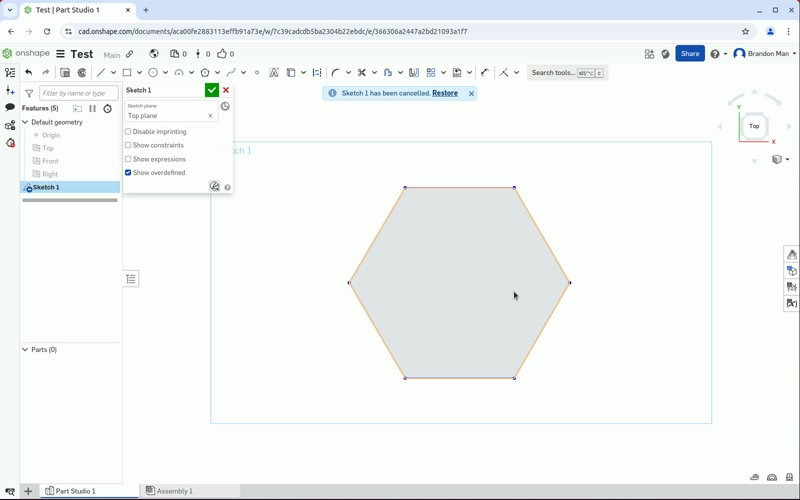
click(514, 291)
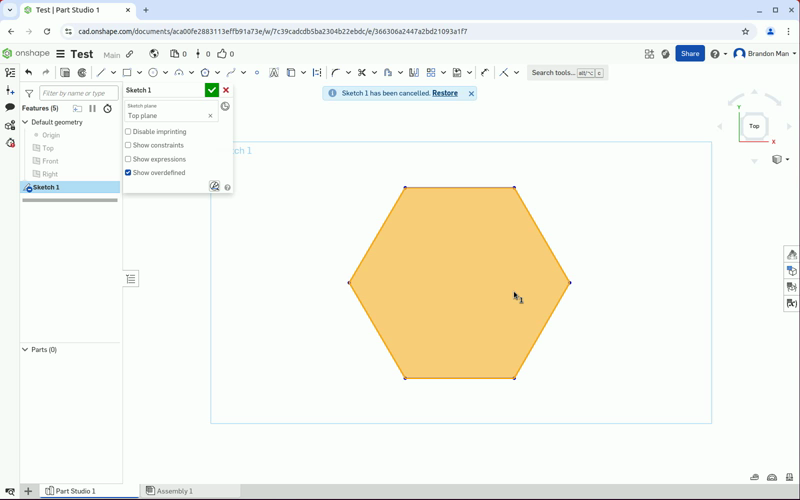
mouse_move(73, 352)
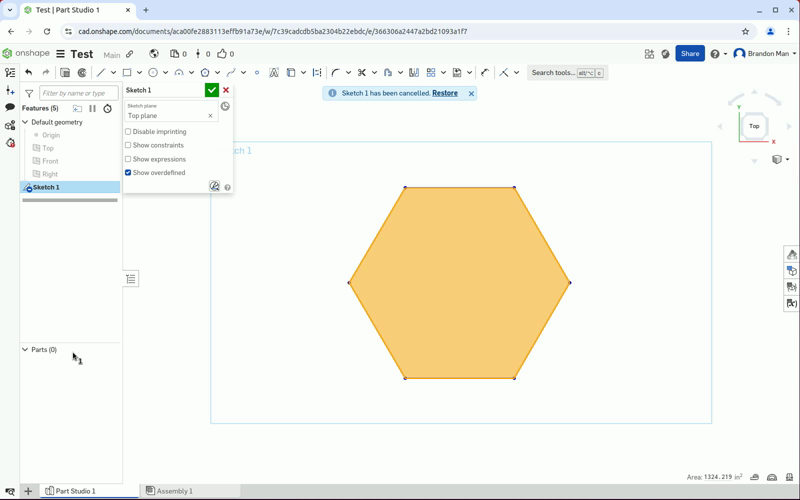
key(shift+y)
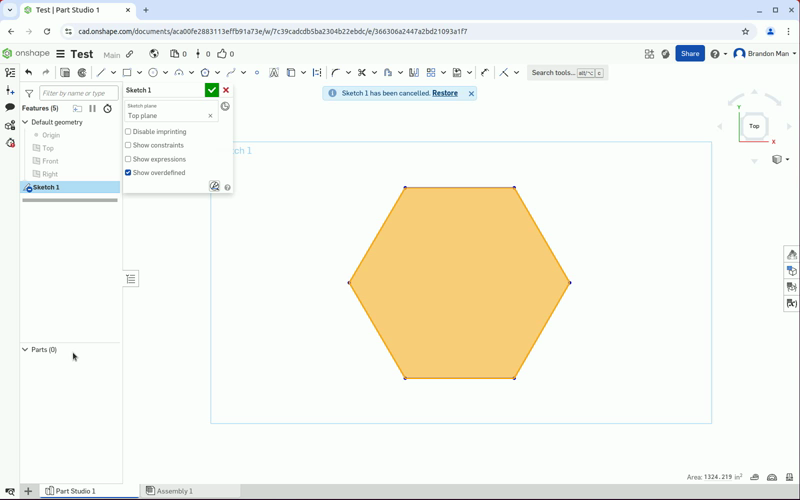
key(shift+e)
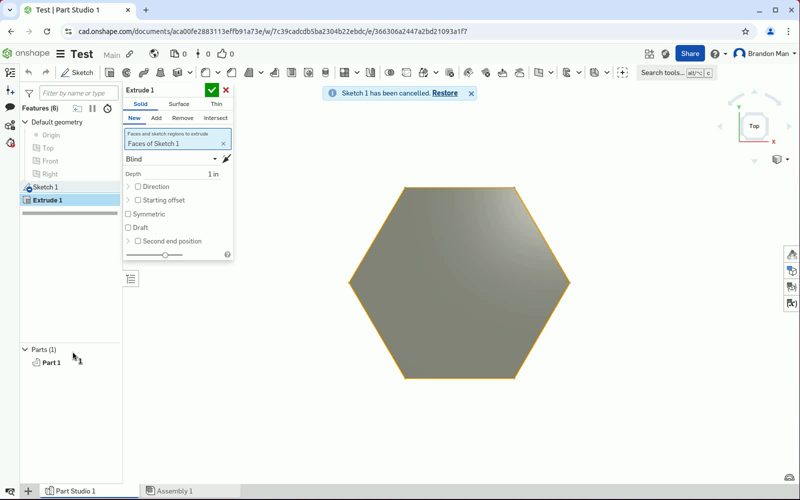
mouse_move(143, 106)
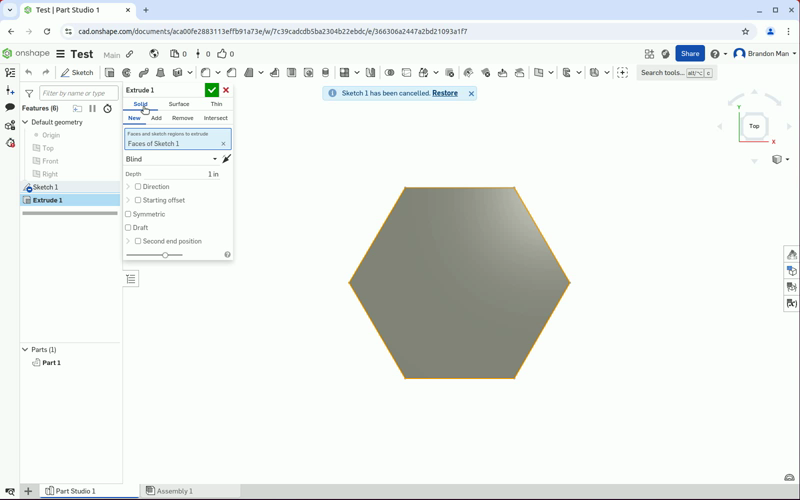
click(143, 106)
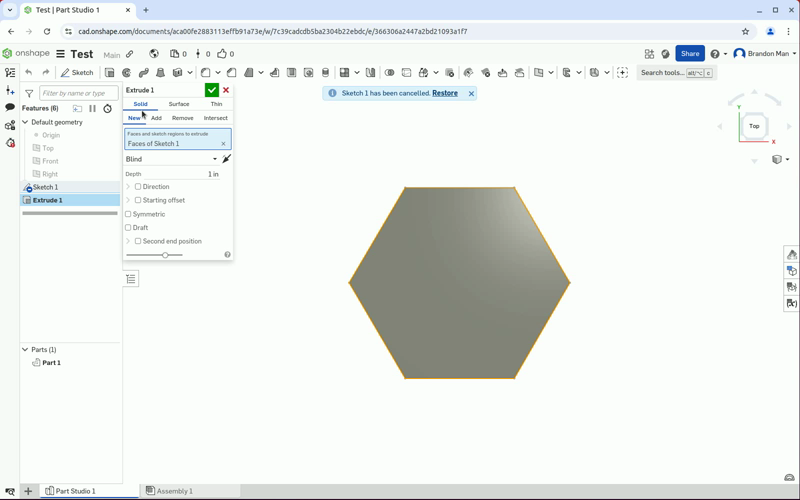
mouse_move(137, 120)
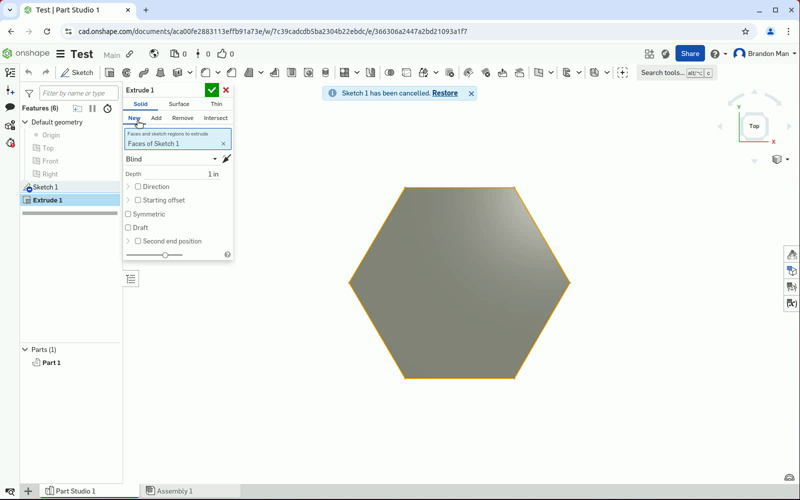
click(137, 120)
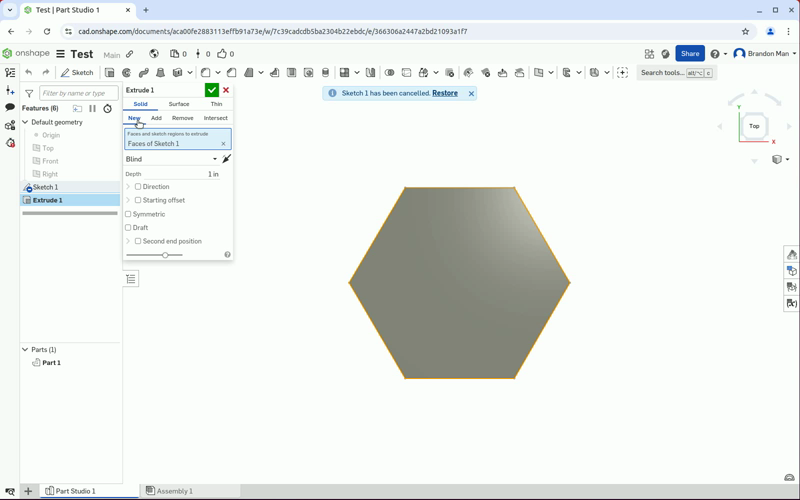
key(tab, 4)
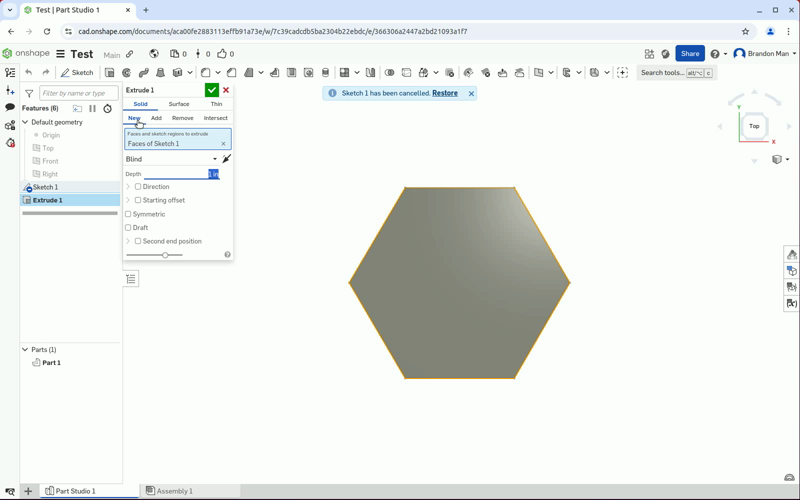
text(15.405)
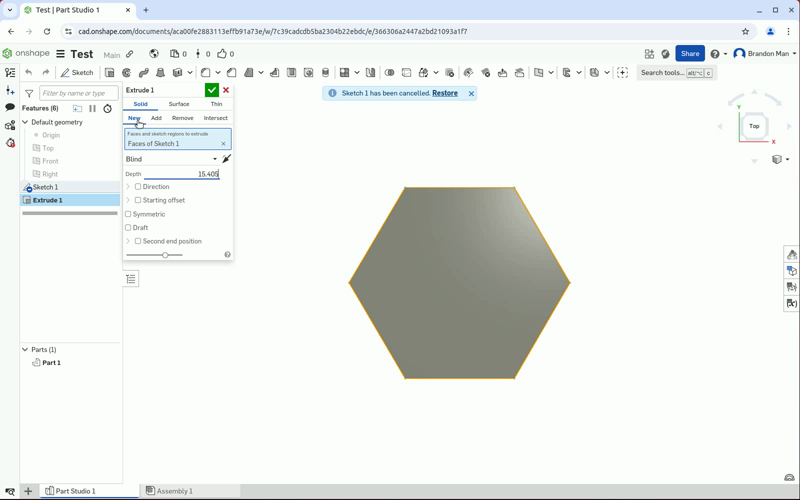
key(enter)
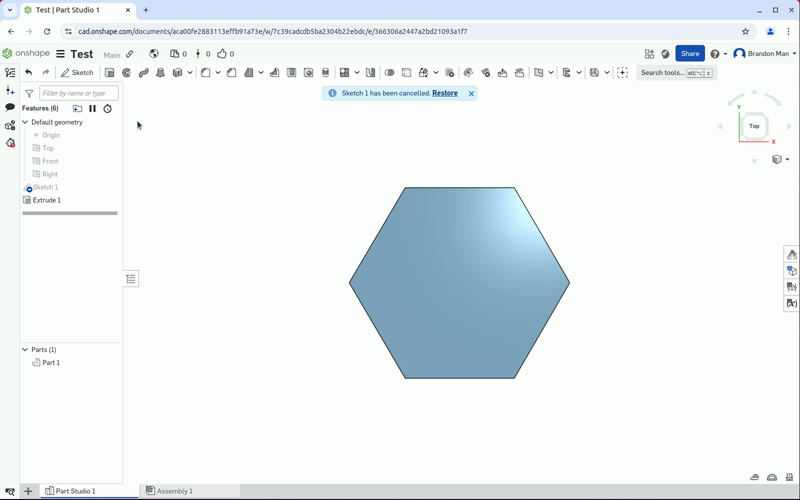
key(shift+h)
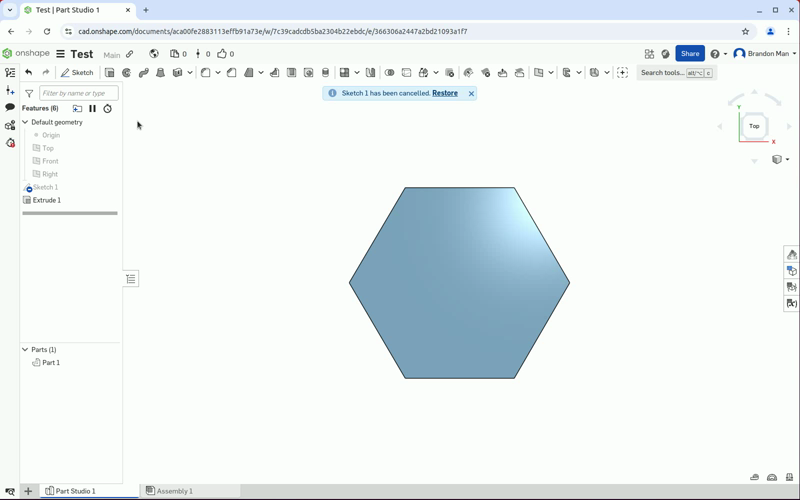
key(shift+h)
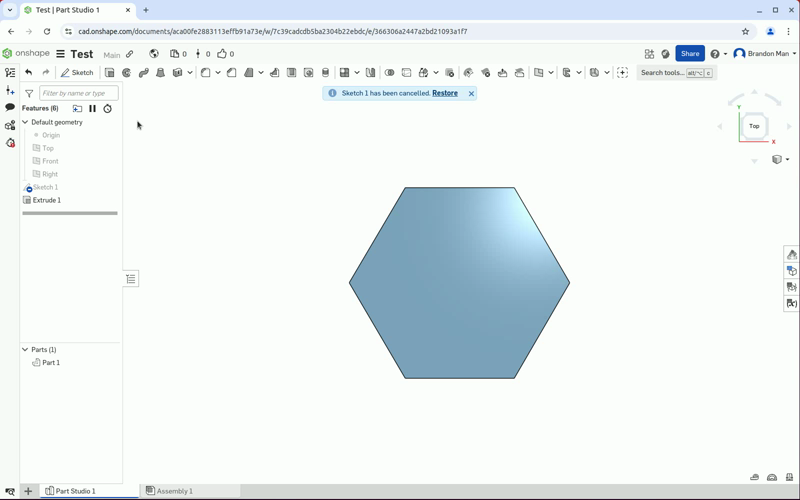
mouse_move(73, 189)
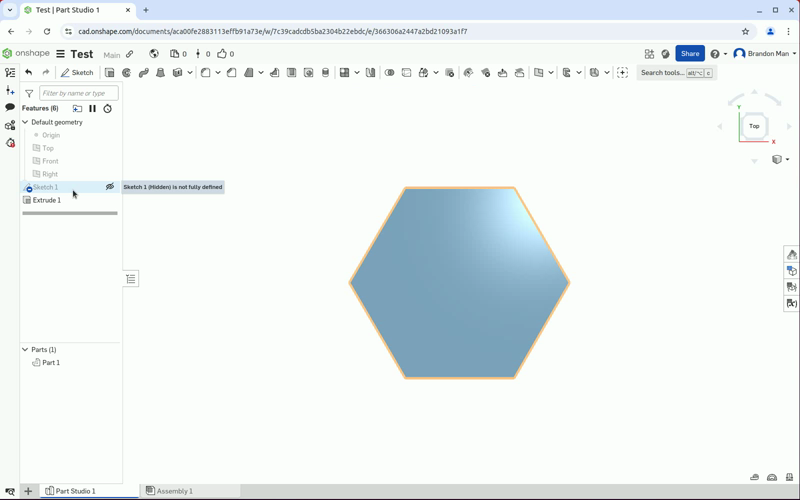
click(73, 189)
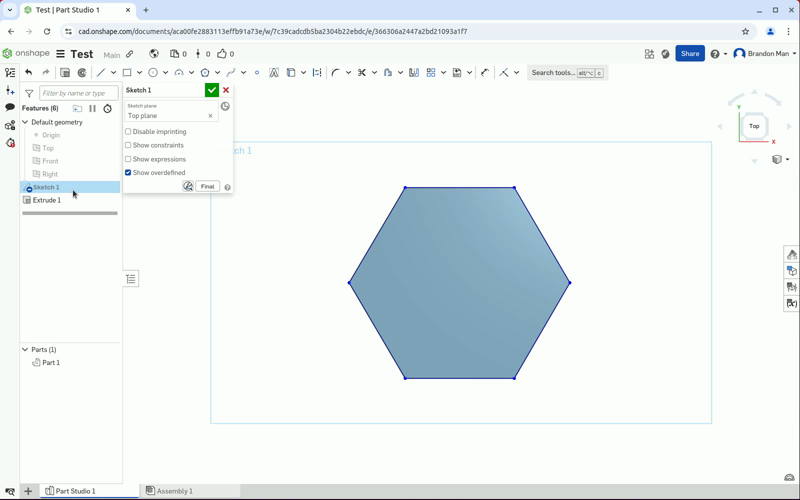
mouse_move(229, 92)
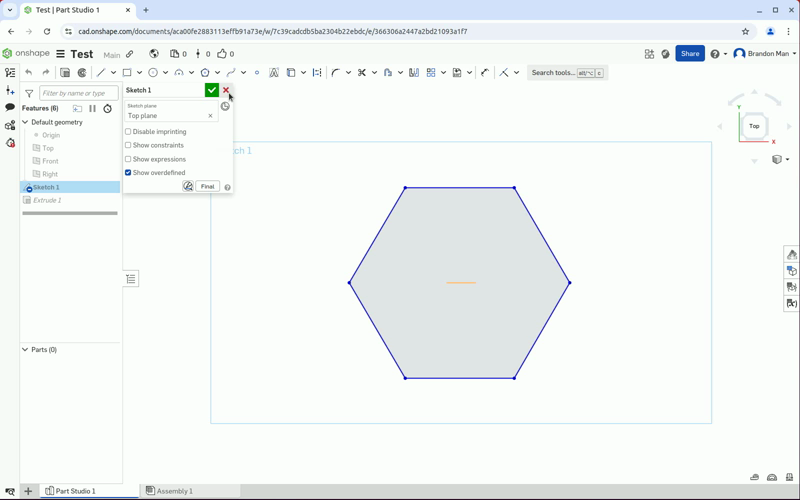
click(229, 92)
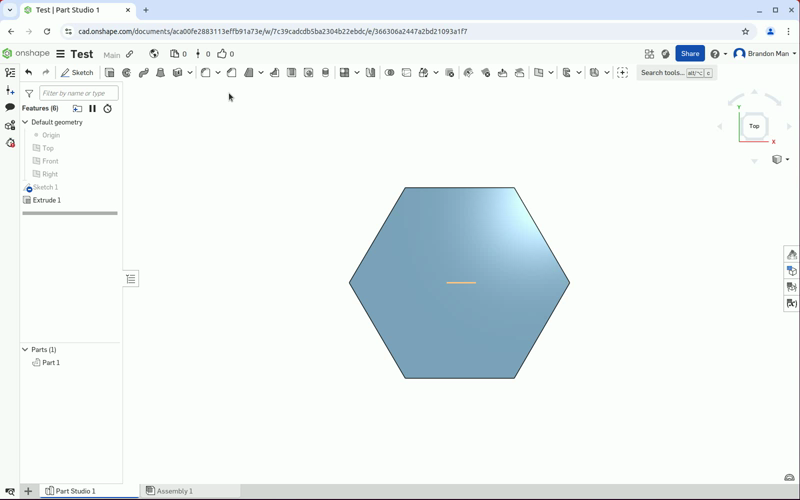
mouse_move(541, 75)
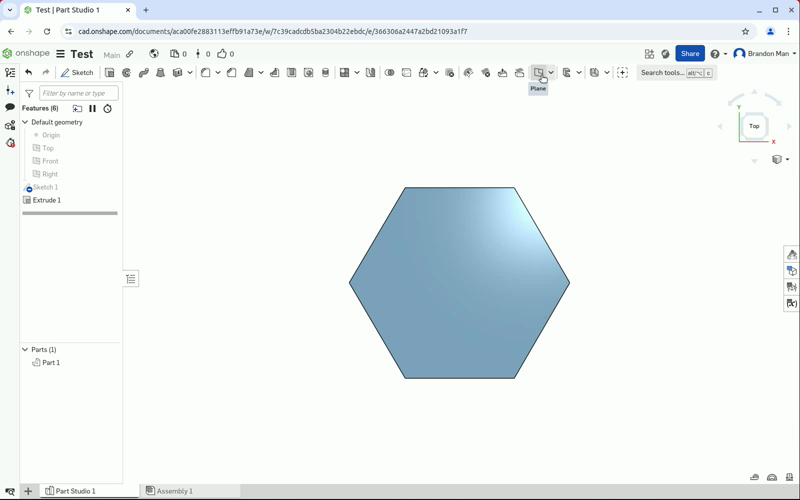
click(541, 75)
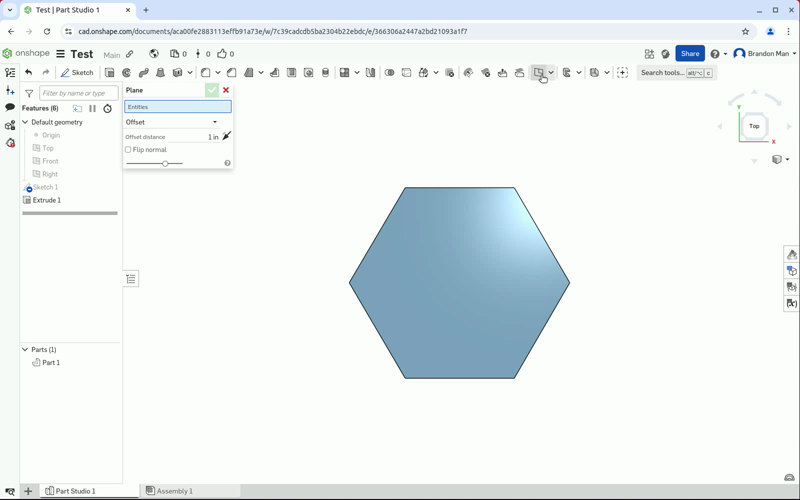
mouse_move(73, 150)
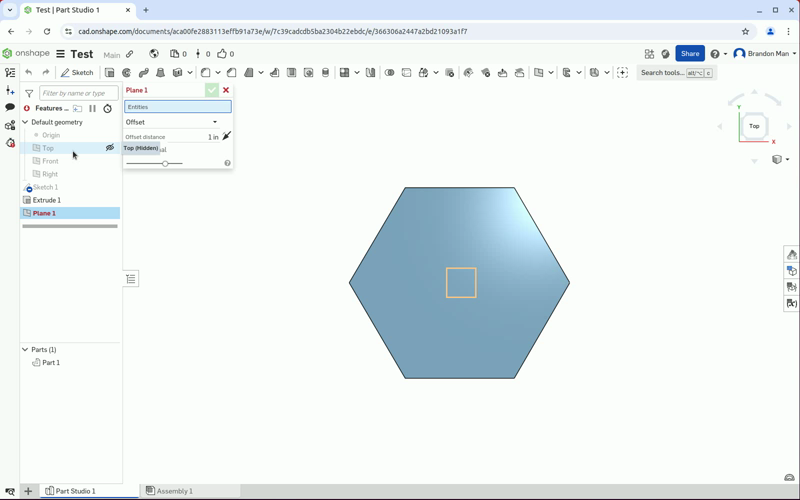
click(73, 150)
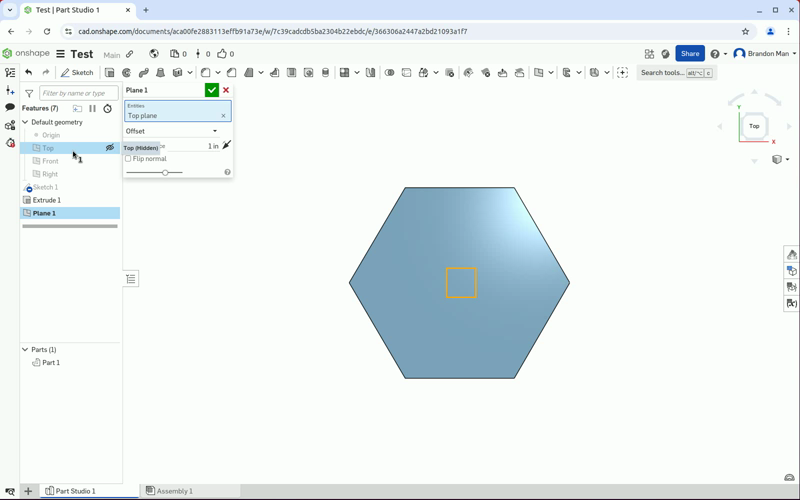
key(tab, 2)
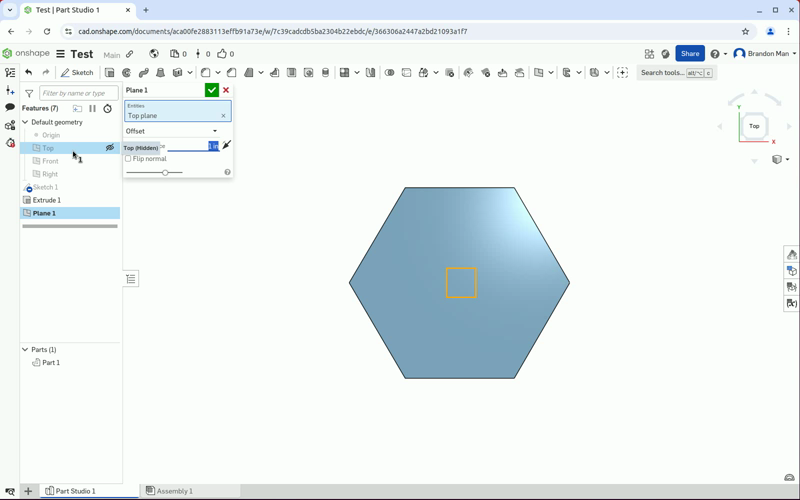
text(15.405)
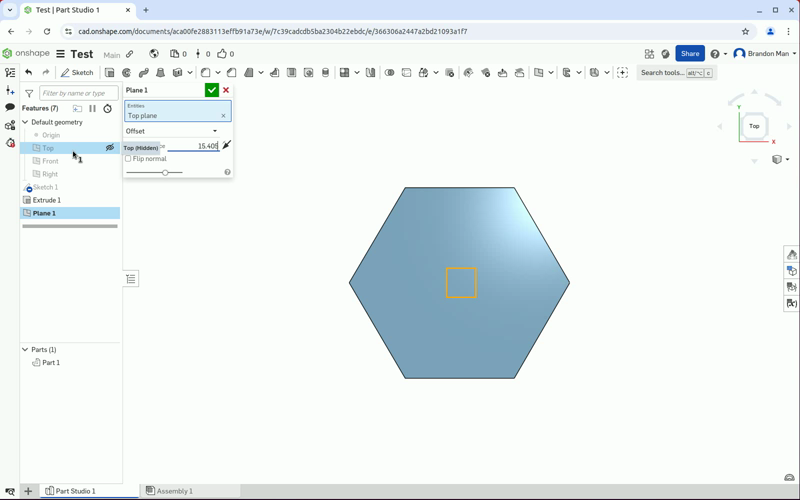
key(enter, 2)
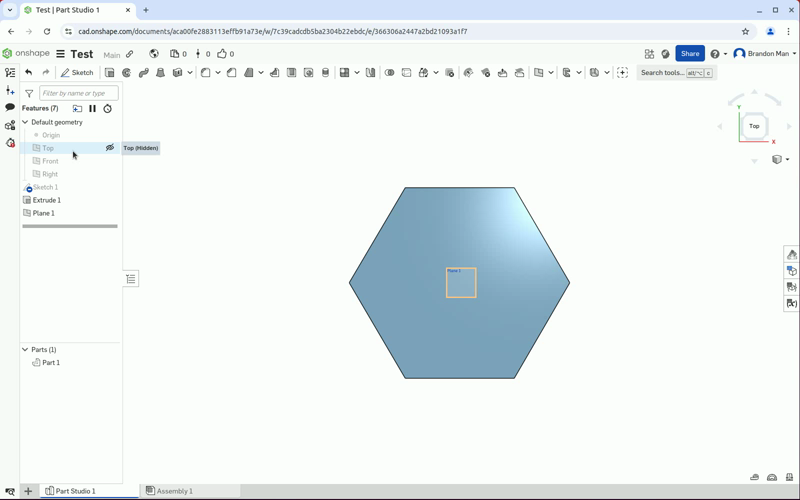
key(shift+s)
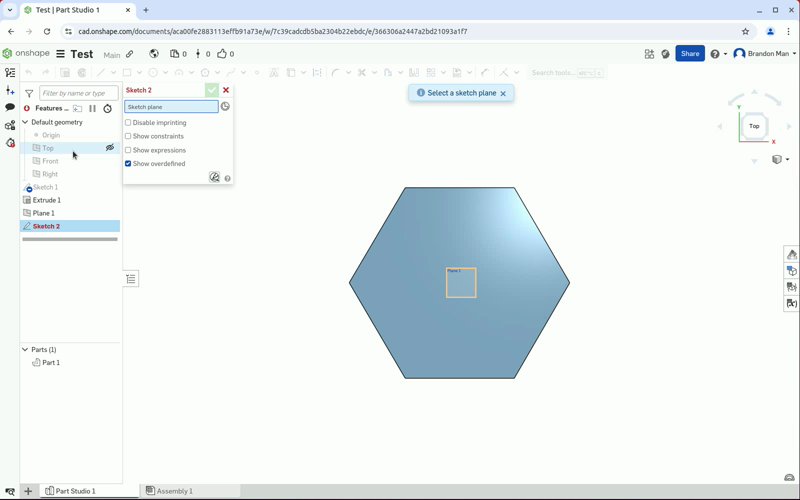
mouse_move(73, 215)
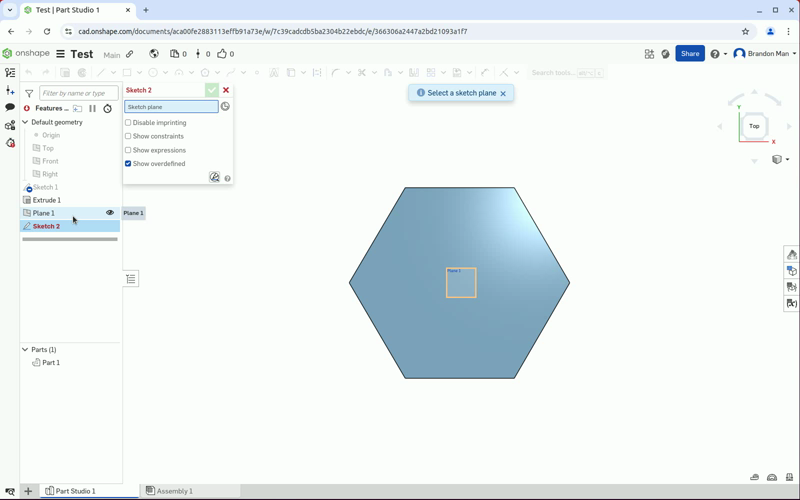
click(73, 215)
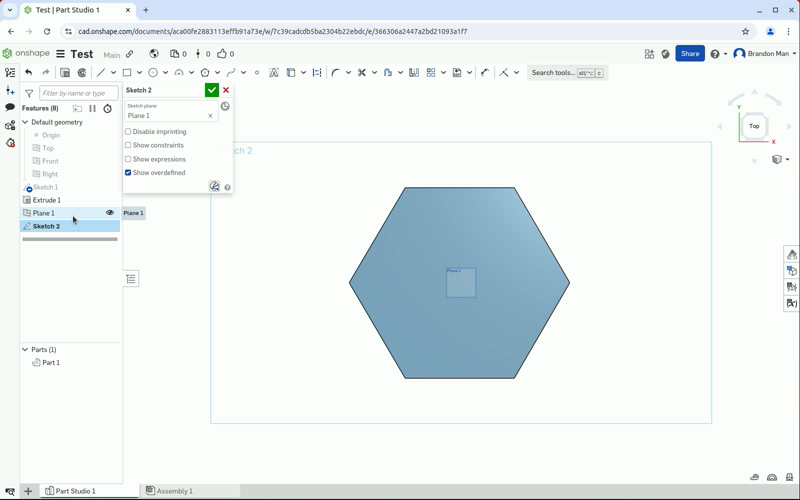
mouse_move(73, 352)
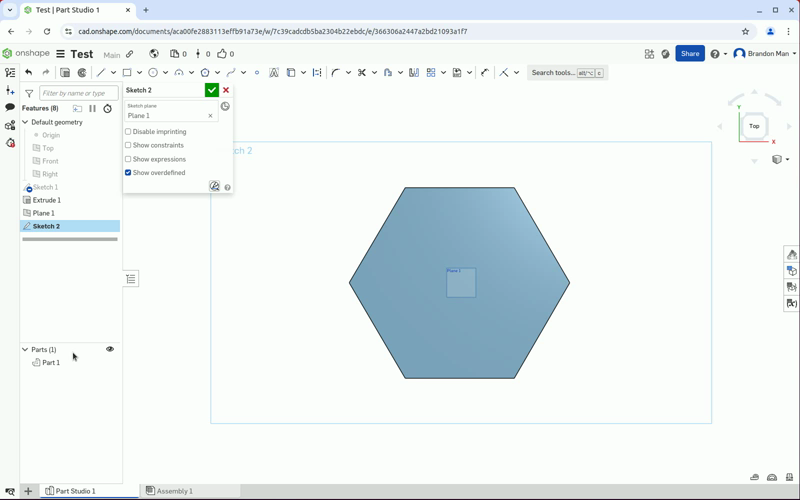
key(y)
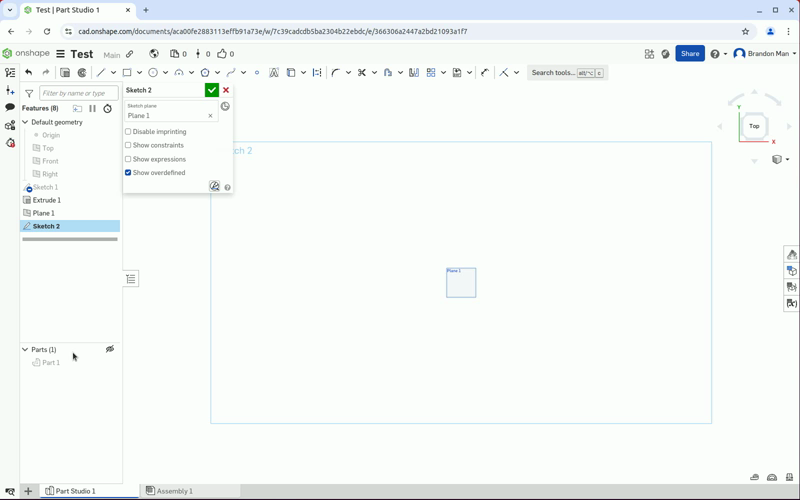
key(c)
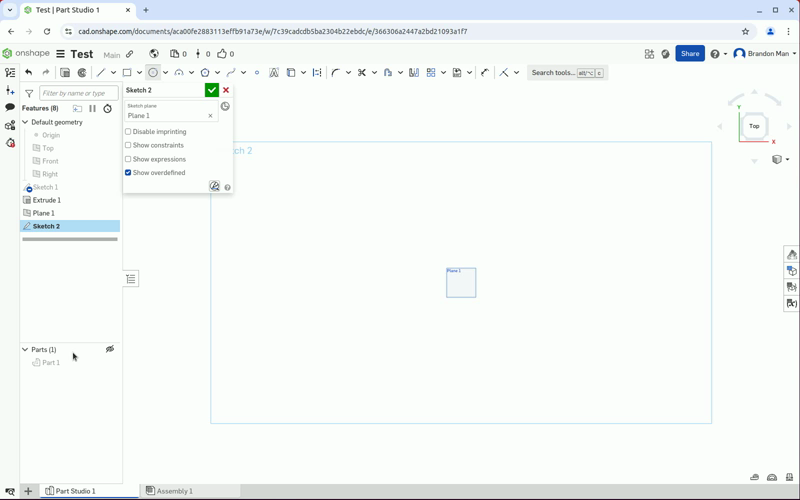
key_down(shift)
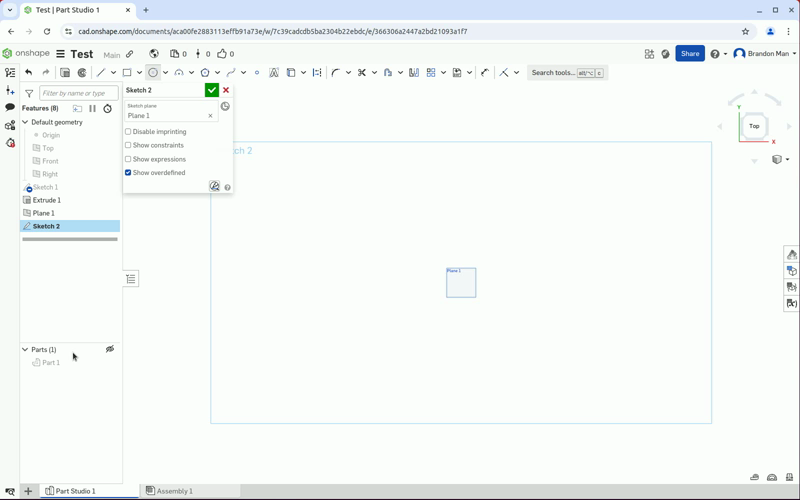
mouse_move(461, 282)
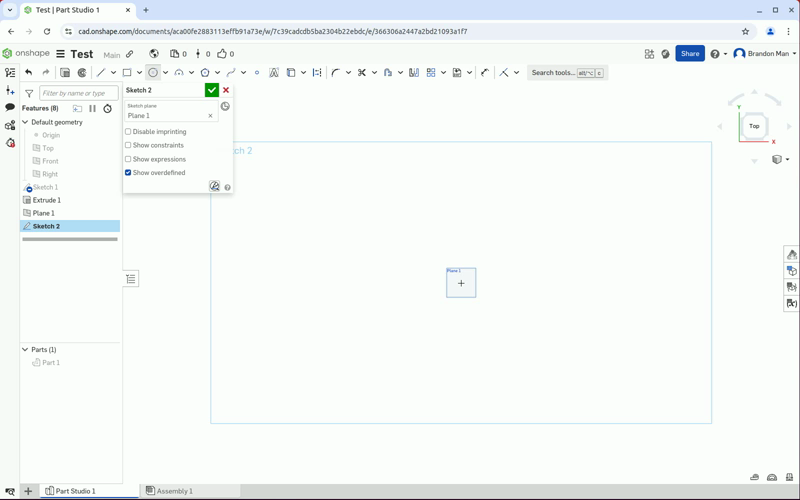
click(461, 282)
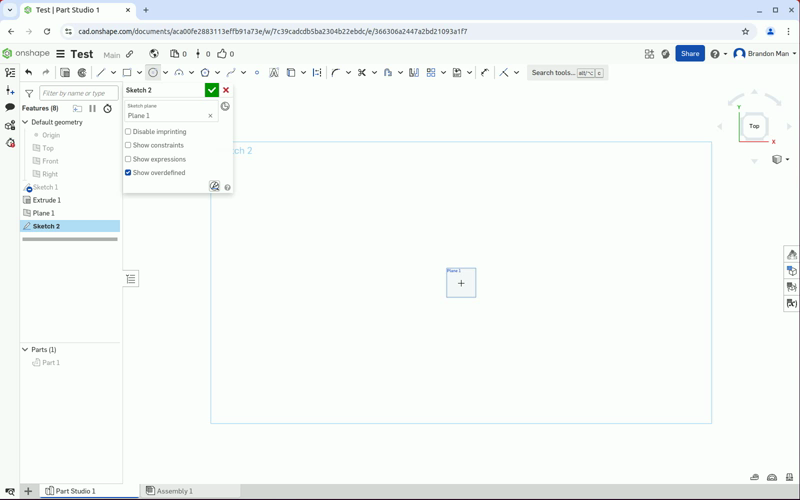
key_up(shift)
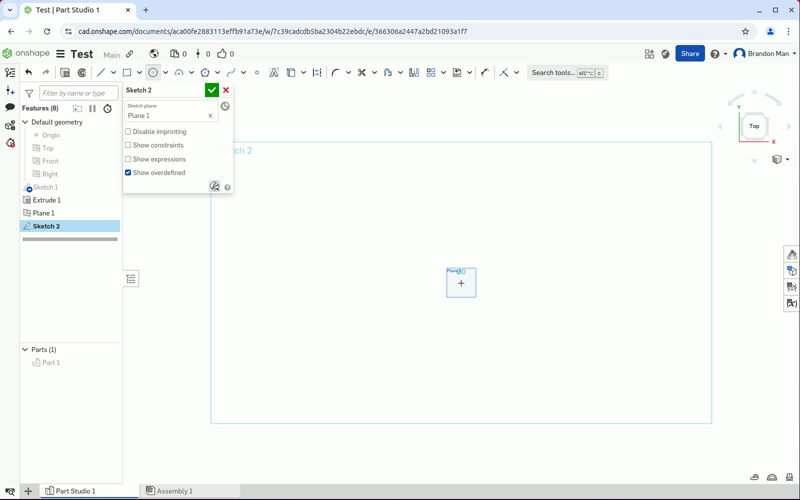
mouse_move(552, 282)
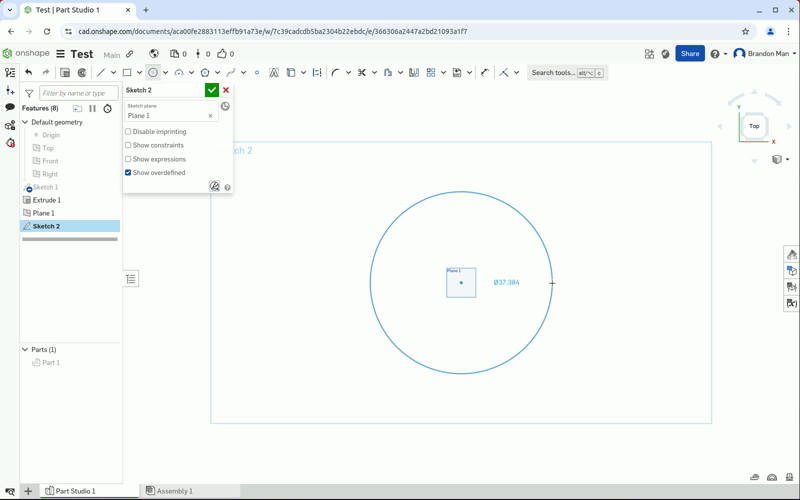
click(552, 282)
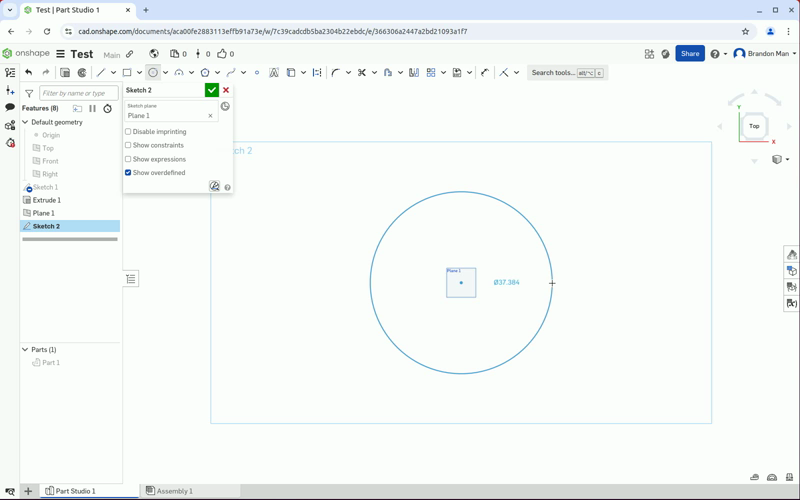
key(esc)
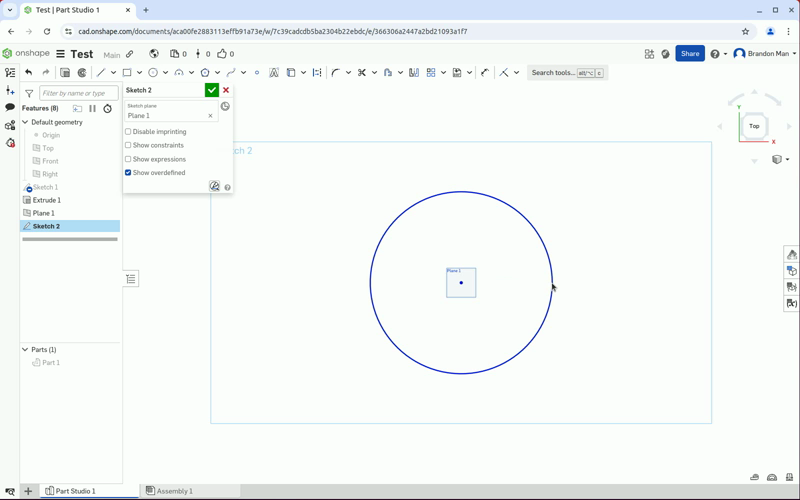
mouse_move(458, 275)
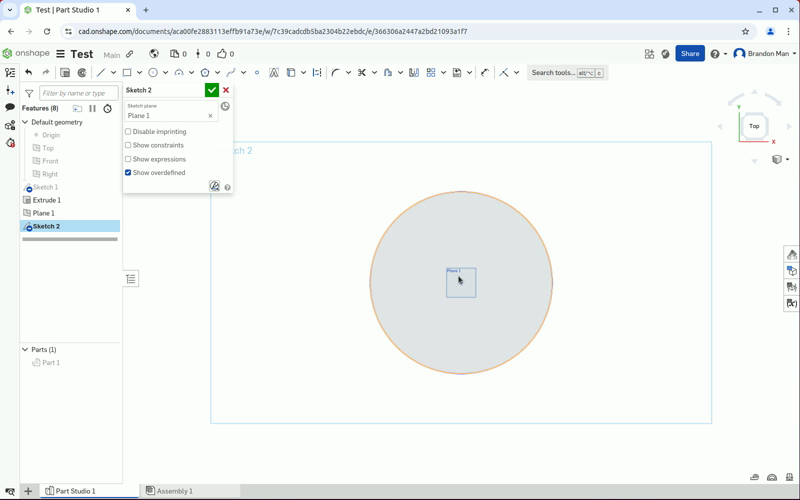
click(458, 275)
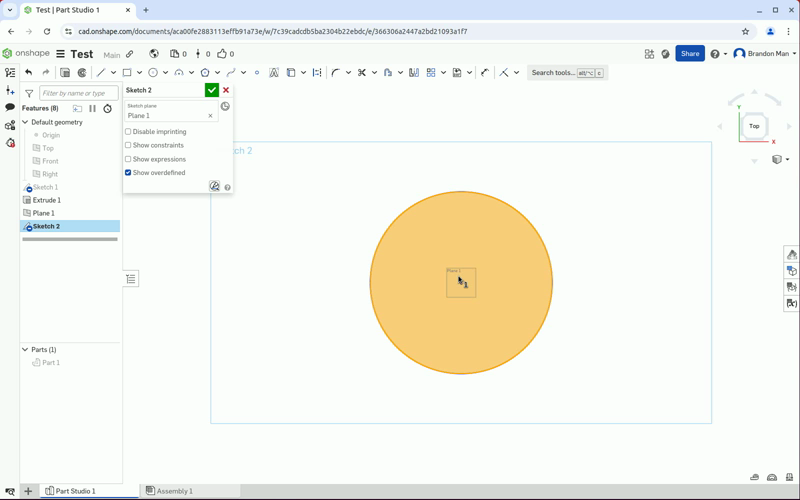
mouse_move(73, 352)
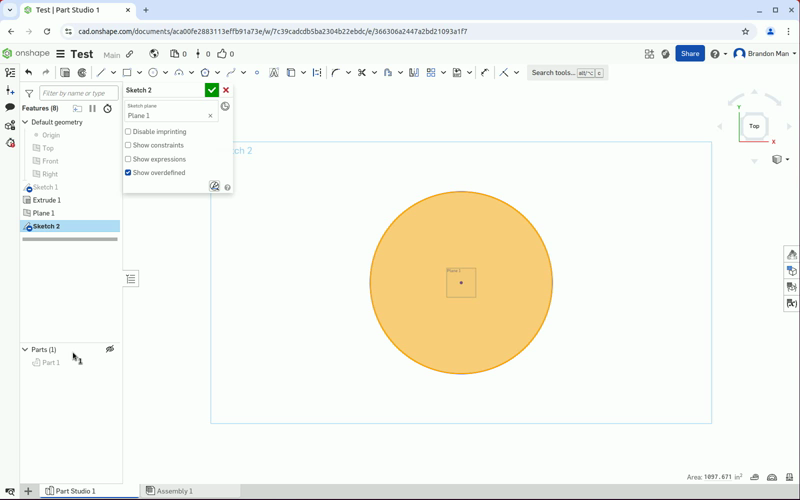
key(shift+y)
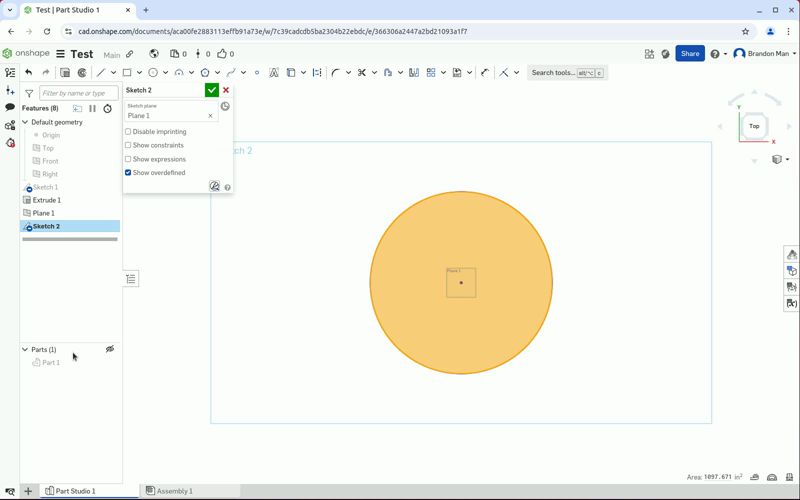
key(shift+e)
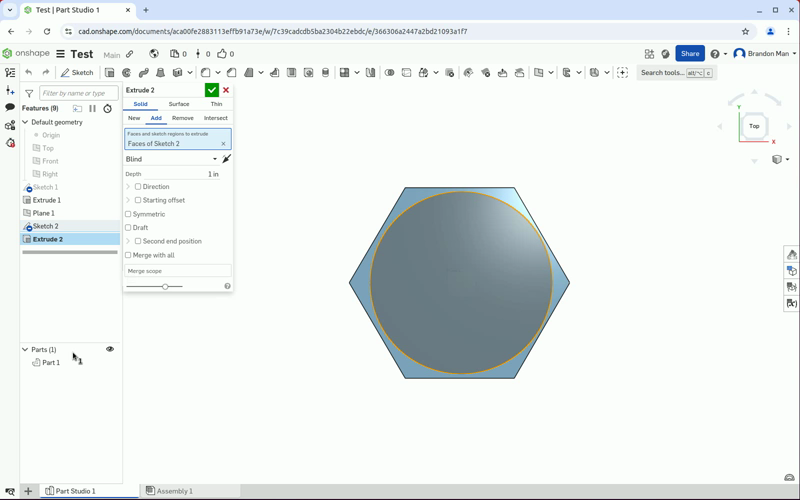
mouse_move(143, 106)
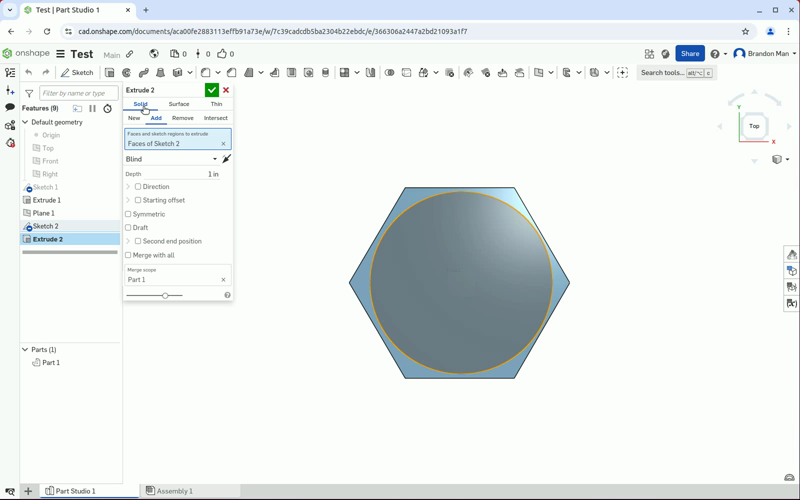
click(143, 106)
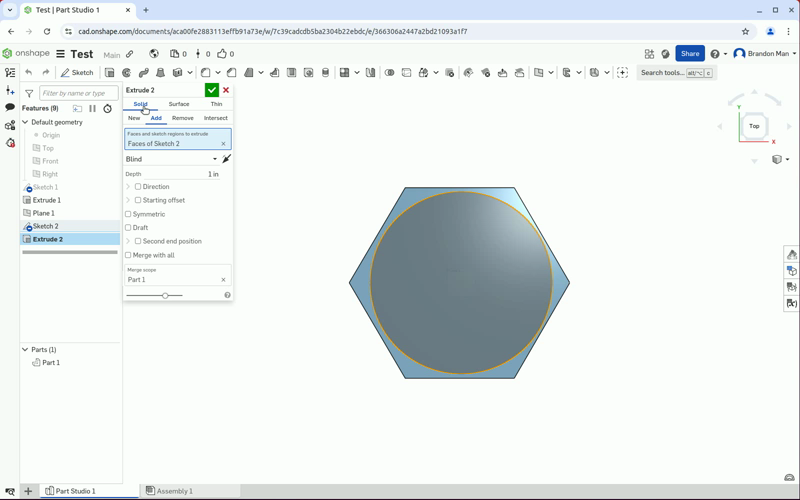
mouse_move(137, 120)
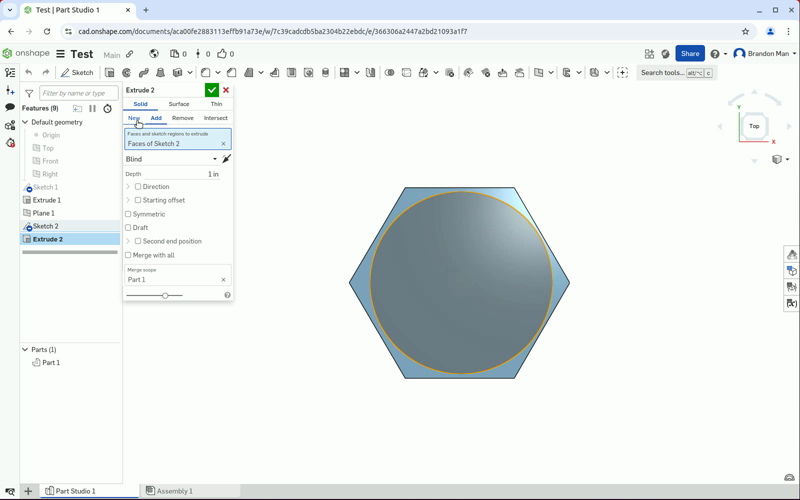
click(137, 120)
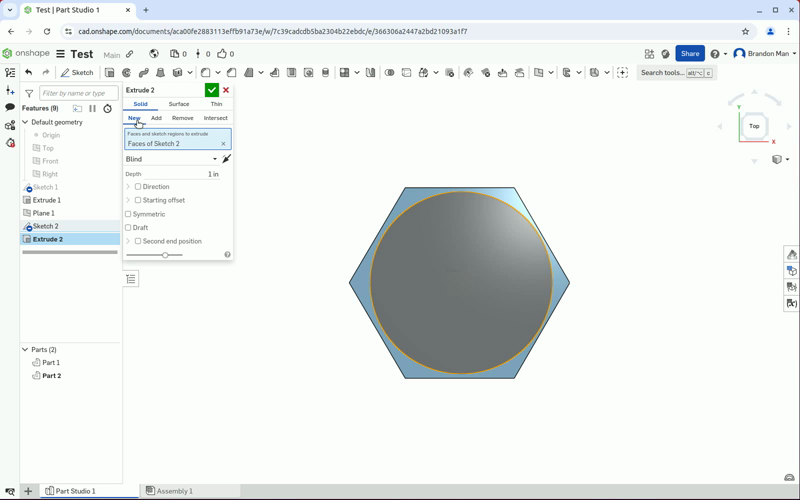
key(tab, 4)
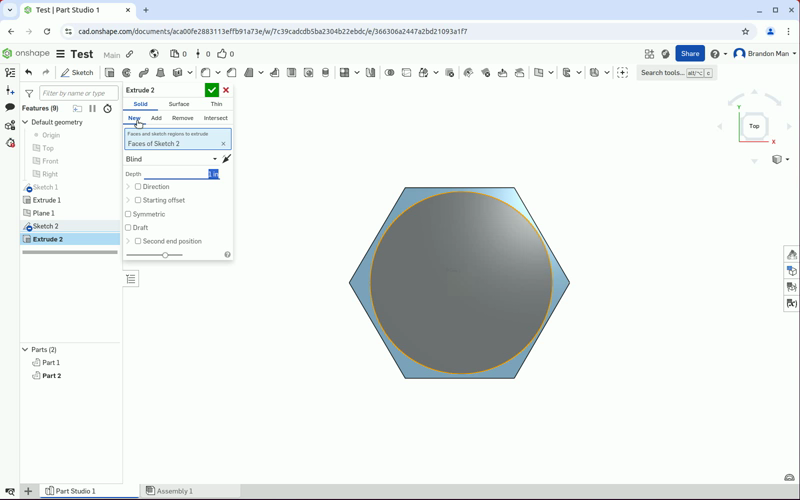
text(7.703)
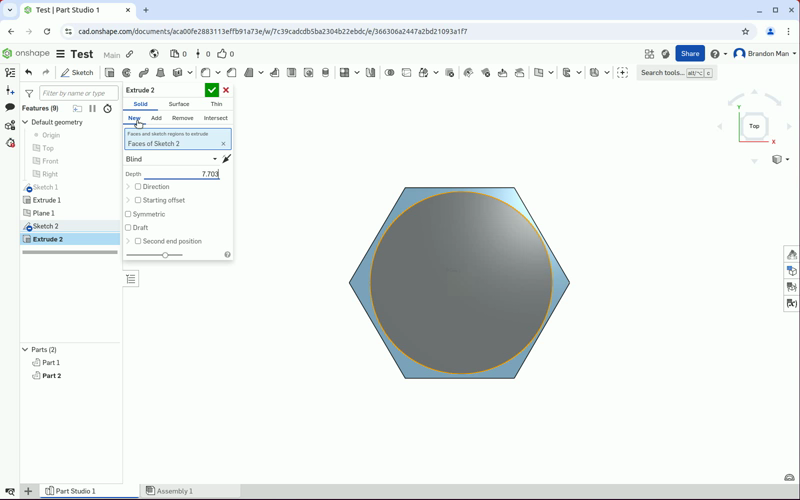
key(enter)
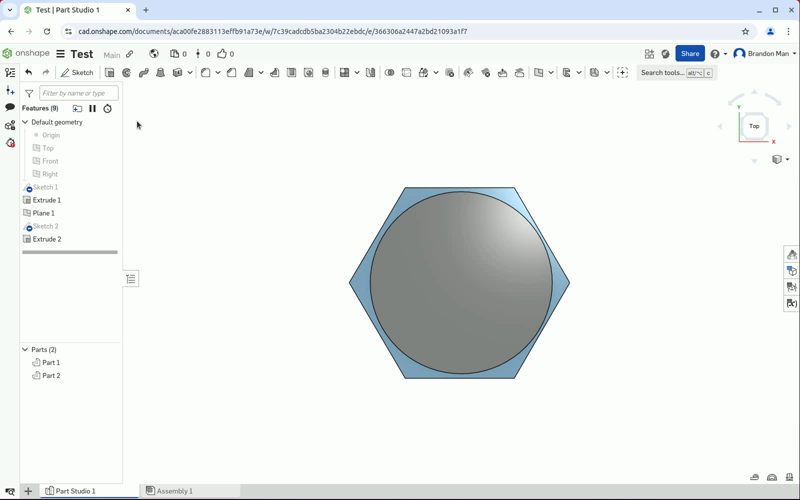
key(shift+h)
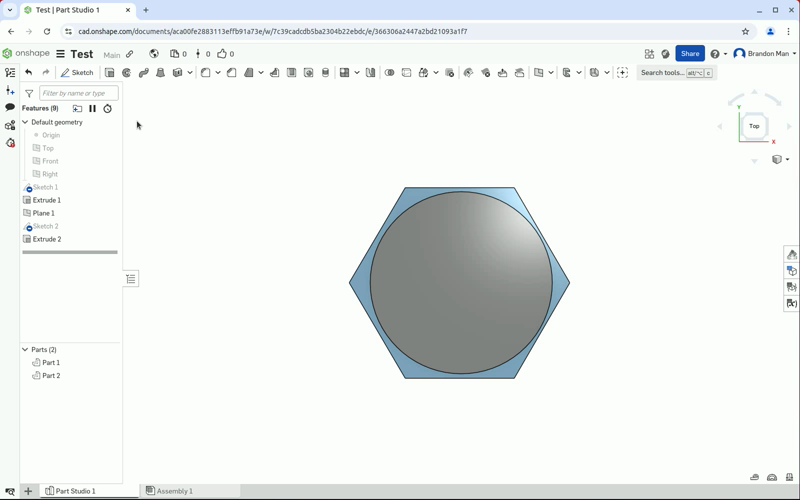
key(shift+h)
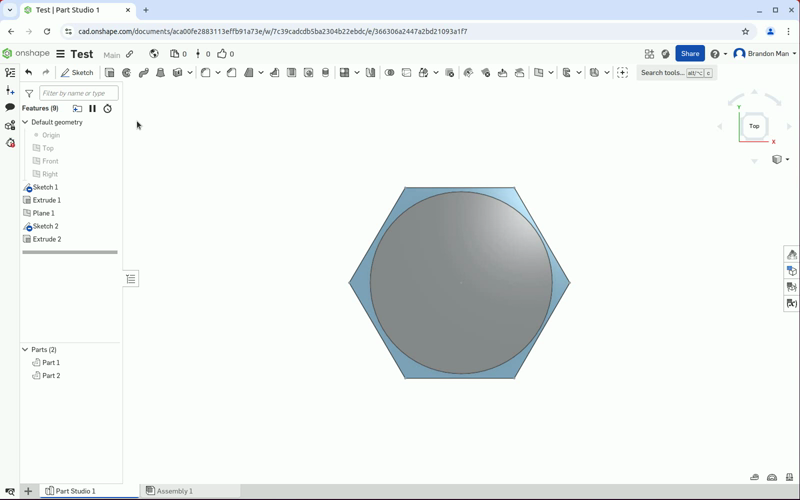
key(shift+7)
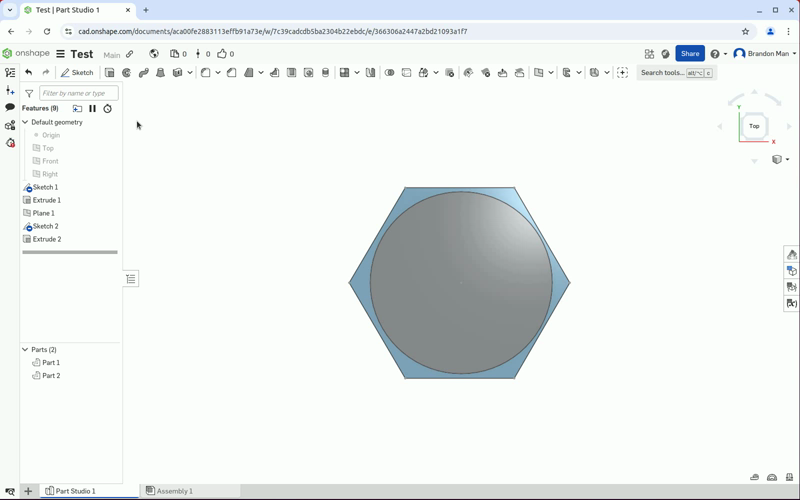
key(up, 3)
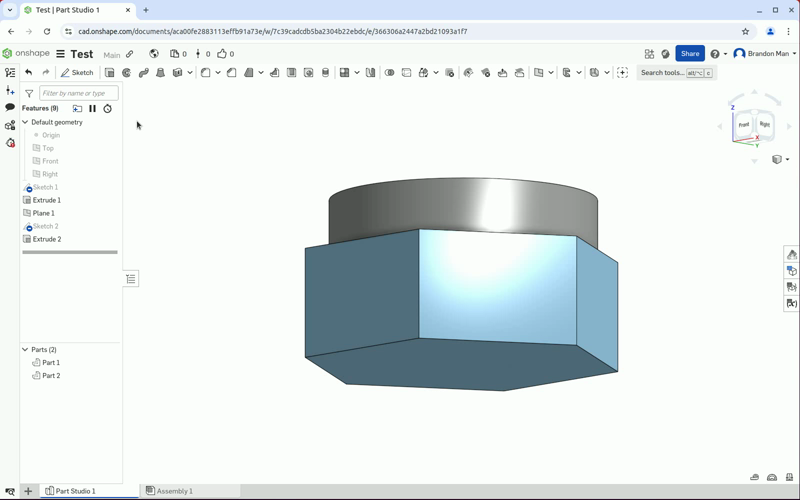
key(left, 3)
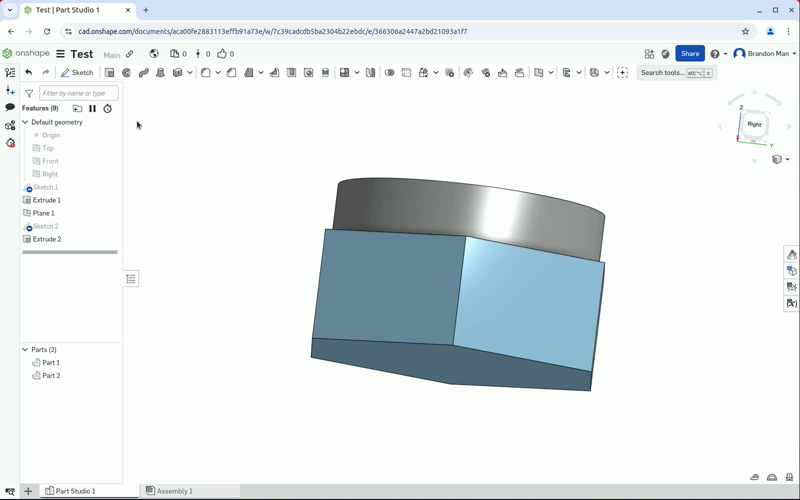
key(right, 3)
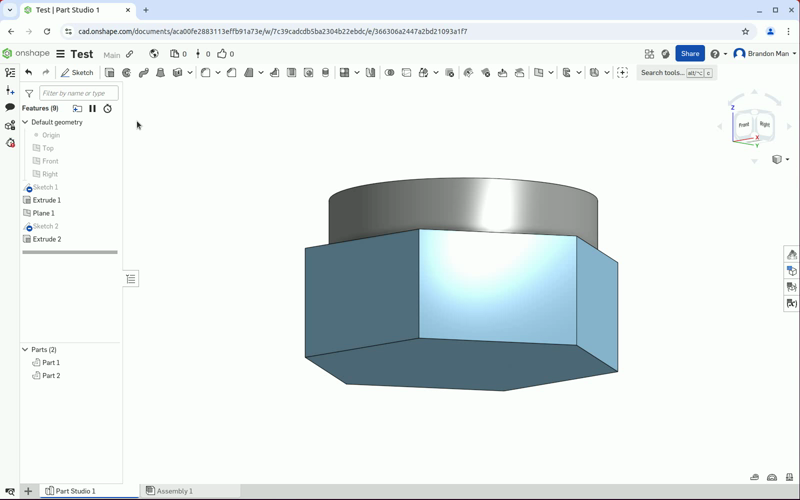
key(down, 3)
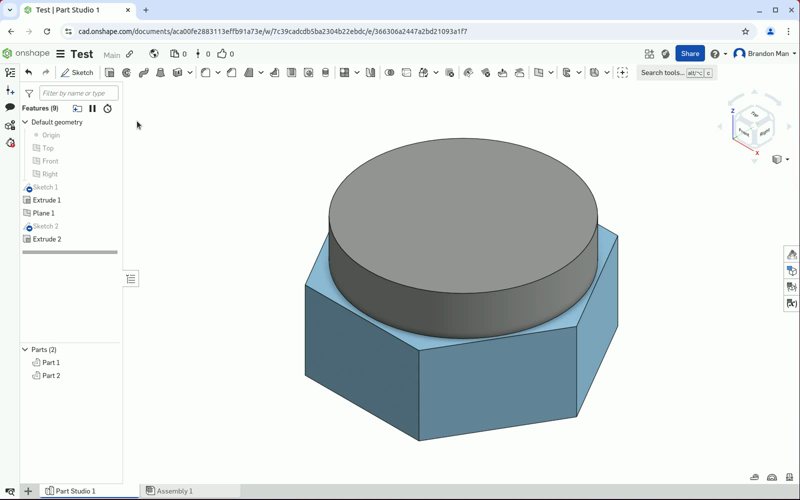
mouse_move(73, 189)
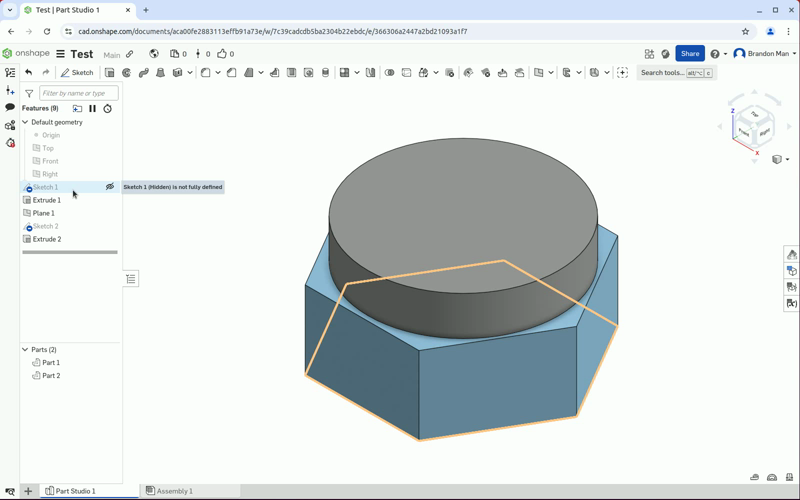
click(73, 189)